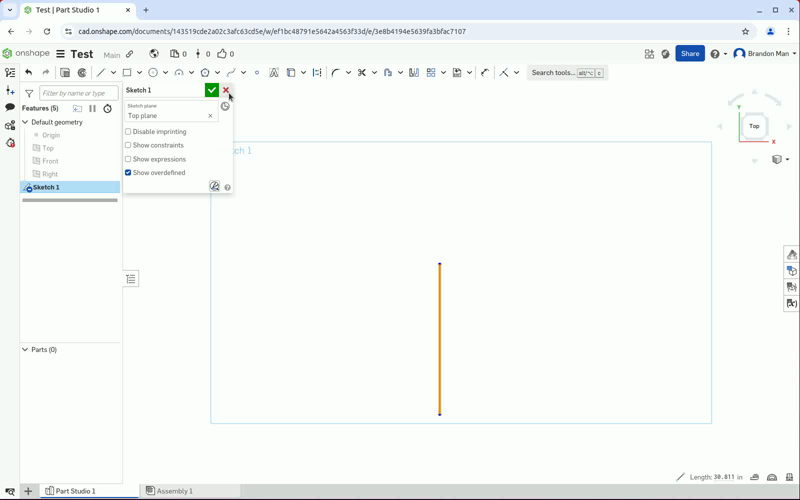
key(shift+h)
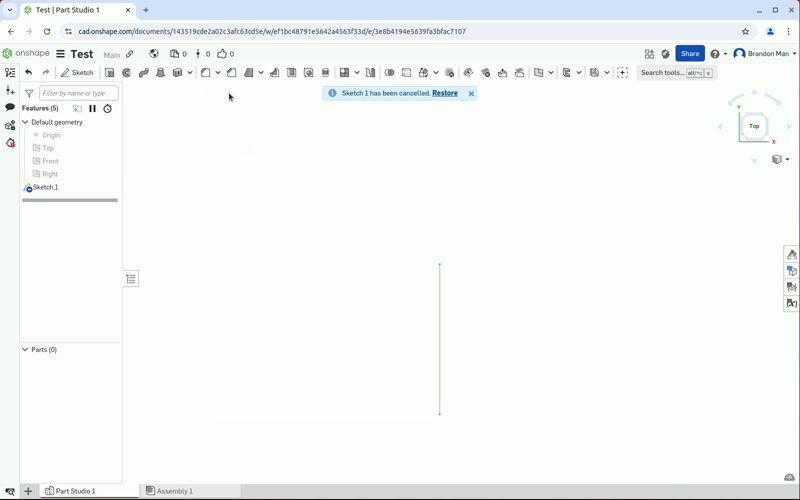
key(shift+s)
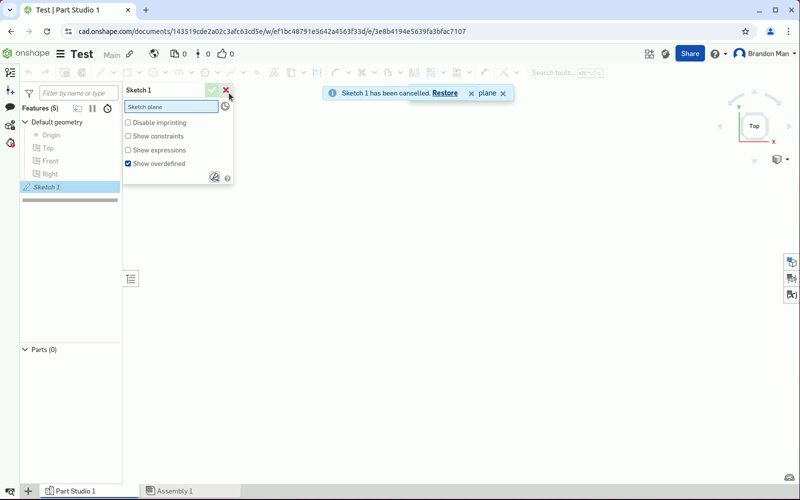
mouse_move(73, 150)
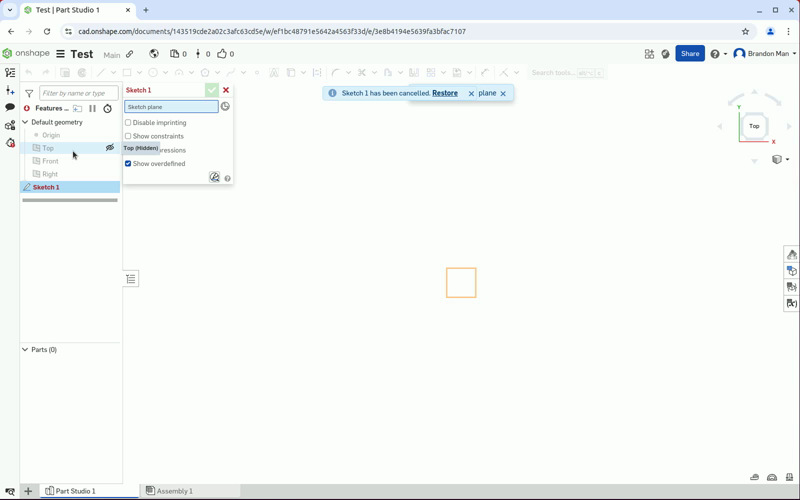
click(73, 150)
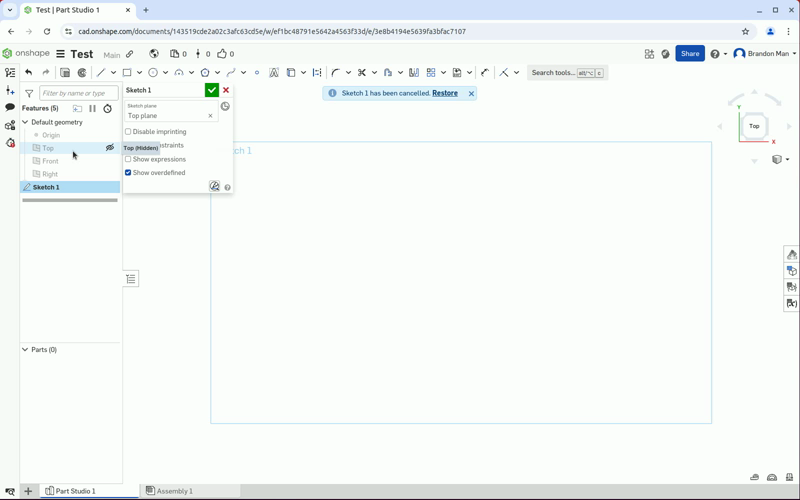
mouse_move(73, 352)
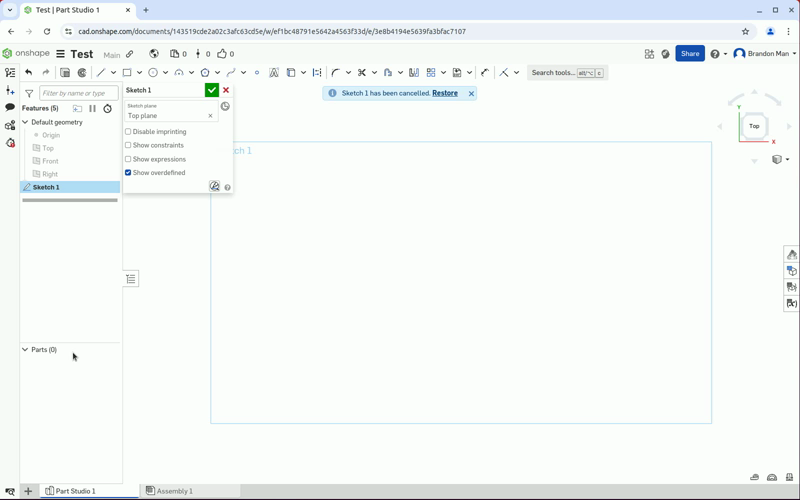
key(y)
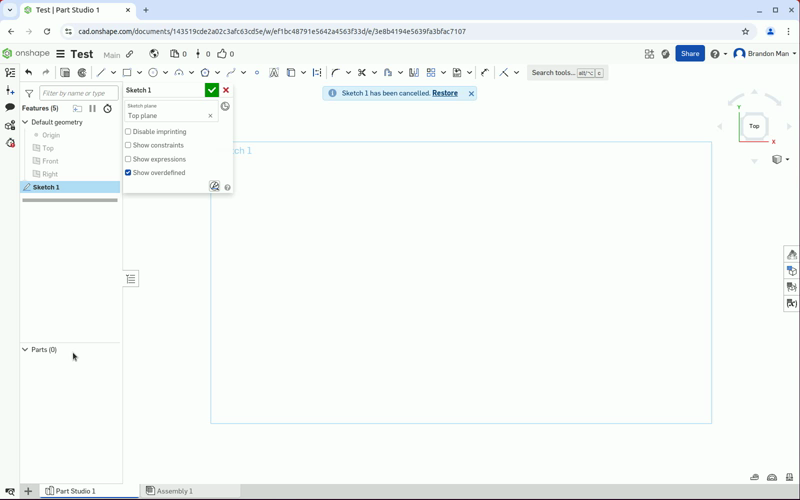
key(c)
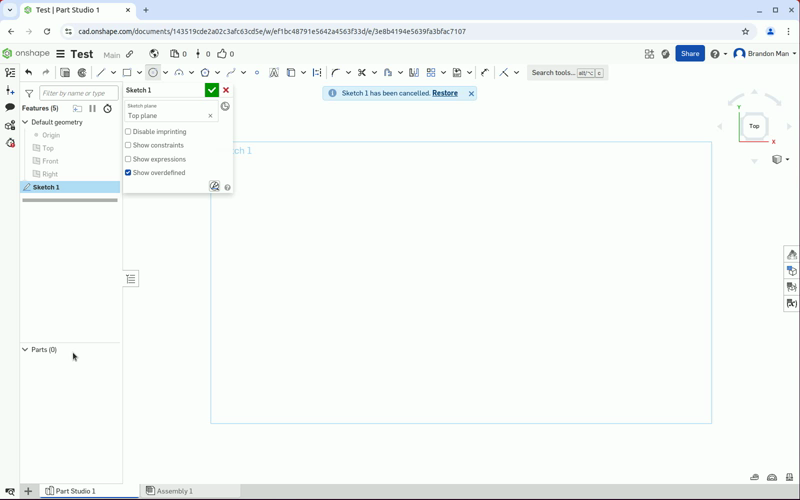
key_down(shift)
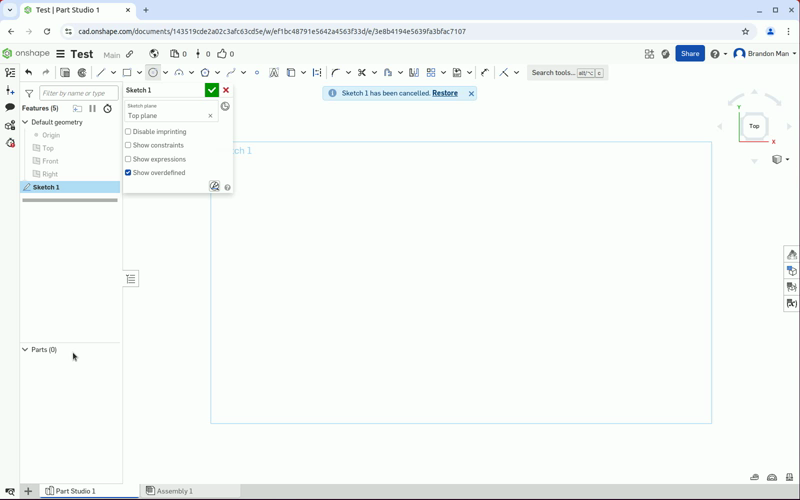
mouse_move(461, 282)
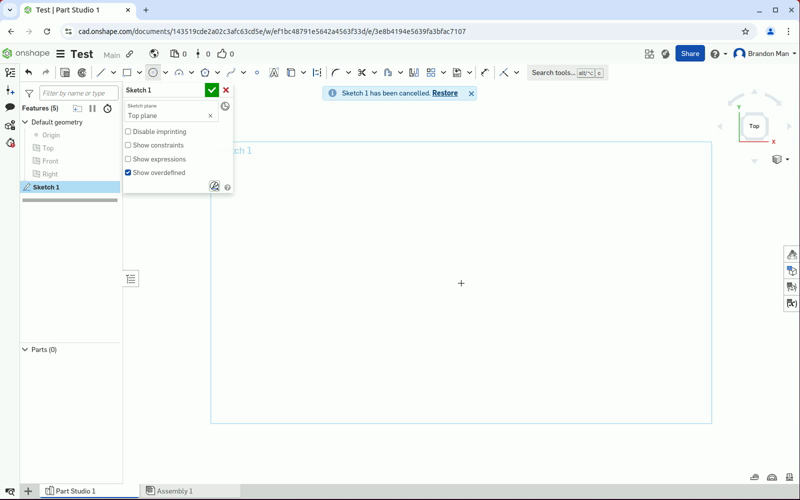
click(461, 282)
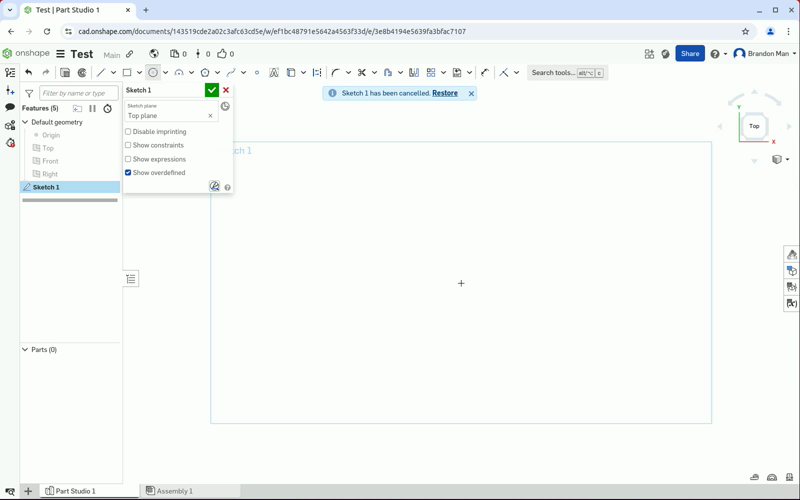
key_up(shift)
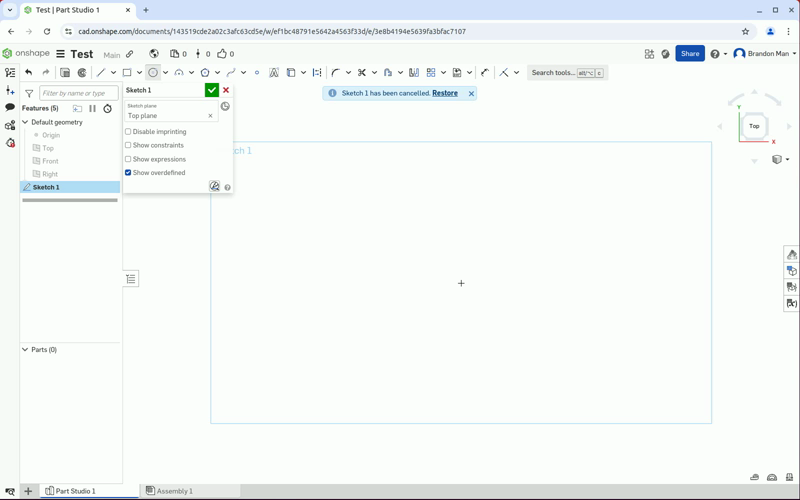
mouse_move(574, 282)
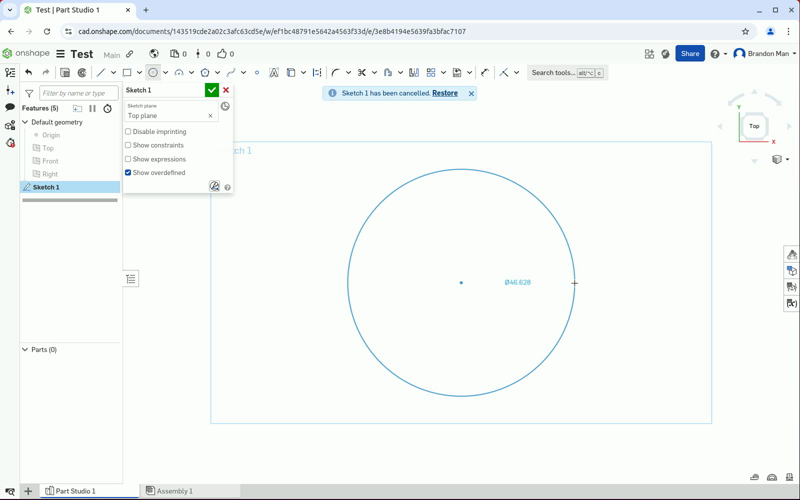
click(574, 282)
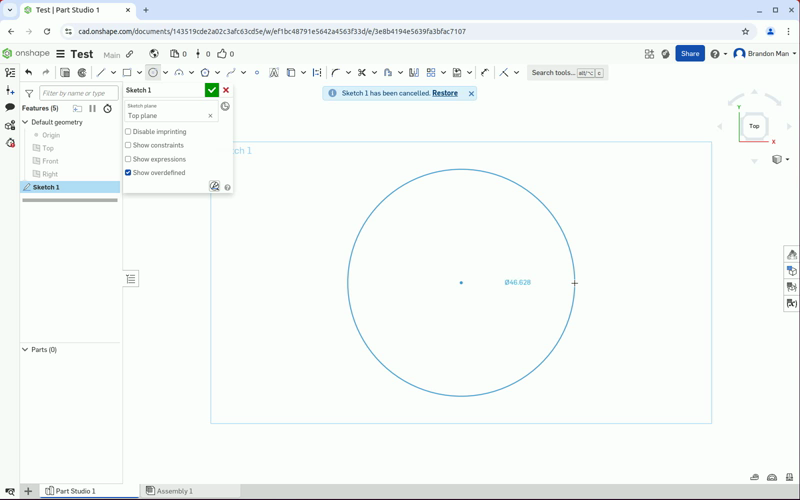
key(esc)
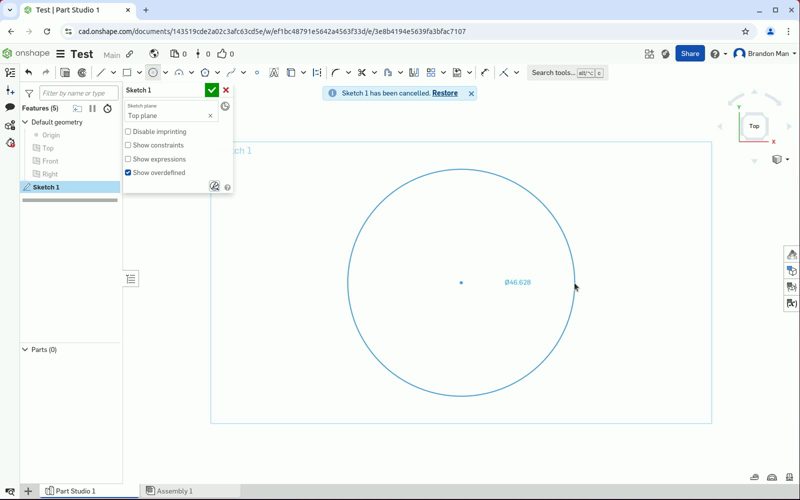
mouse_move(431, 231)
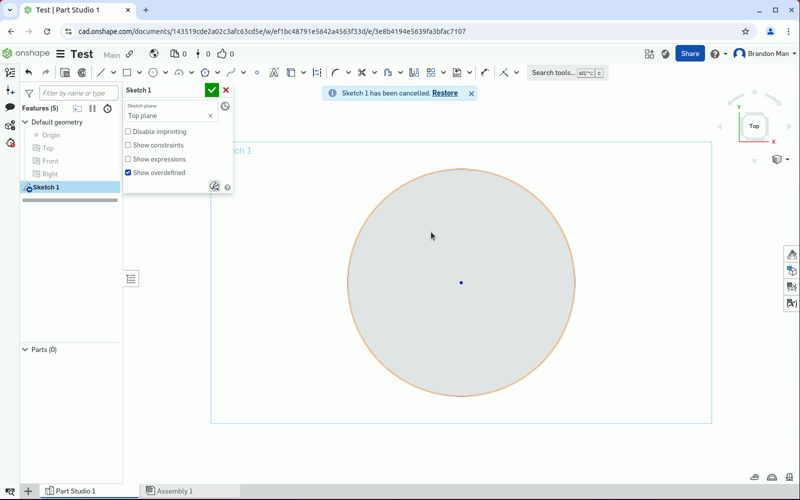
click(431, 231)
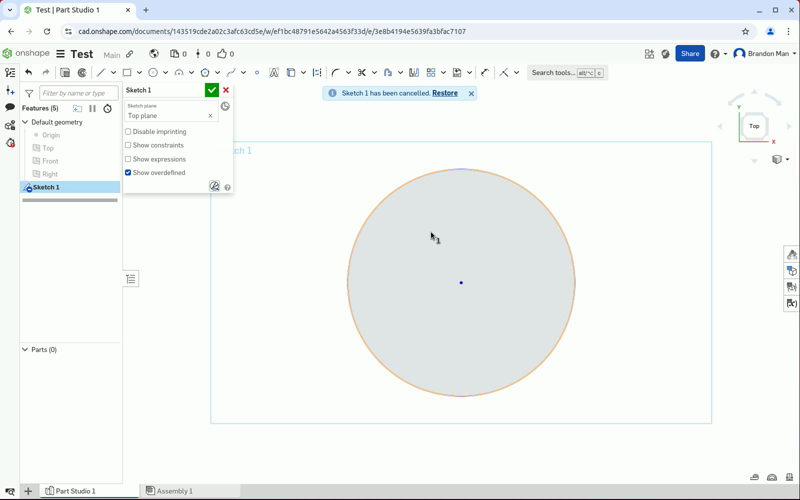
mouse_move(73, 352)
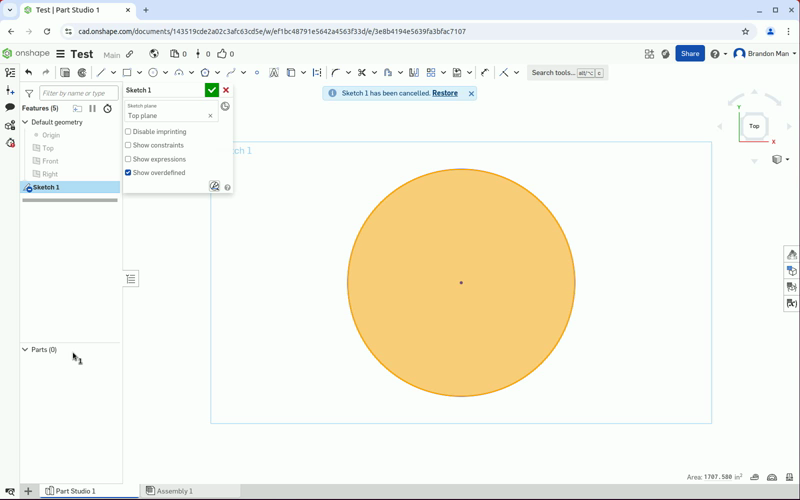
key(shift+y)
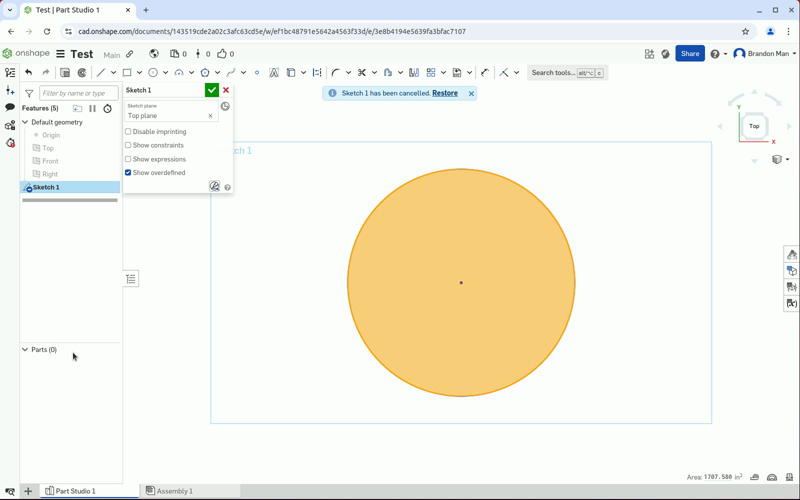
key(shift+e)
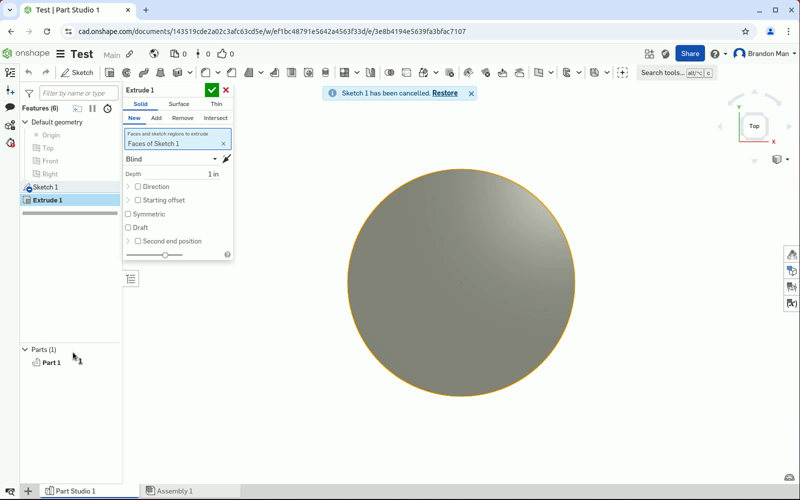
mouse_move(143, 106)
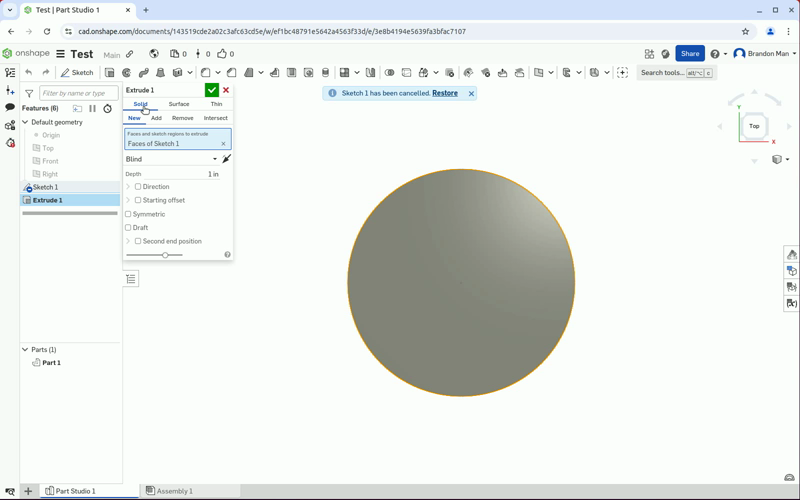
click(143, 106)
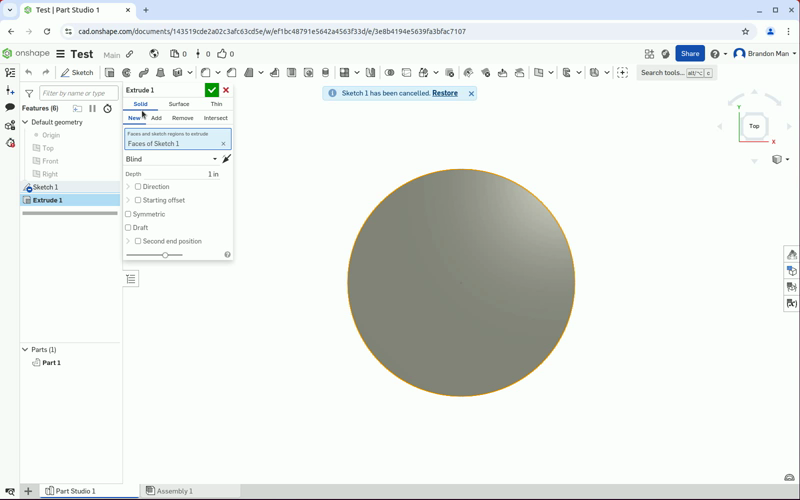
mouse_move(137, 120)
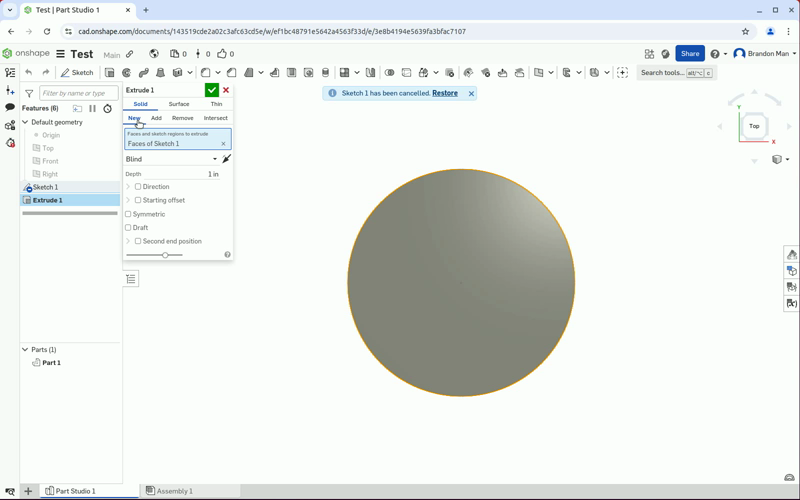
click(137, 120)
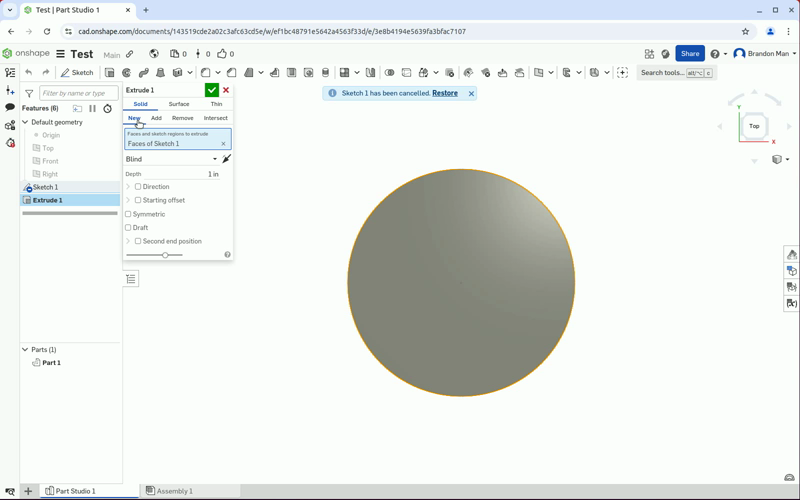
key(tab, 4)
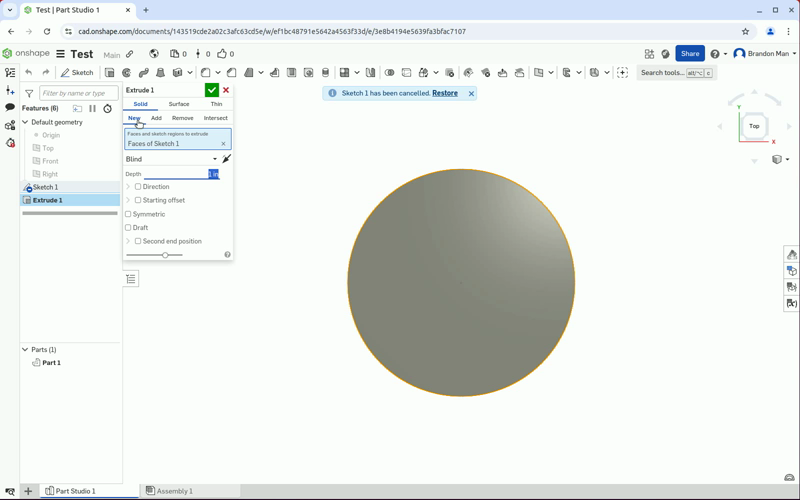
text(2.889)
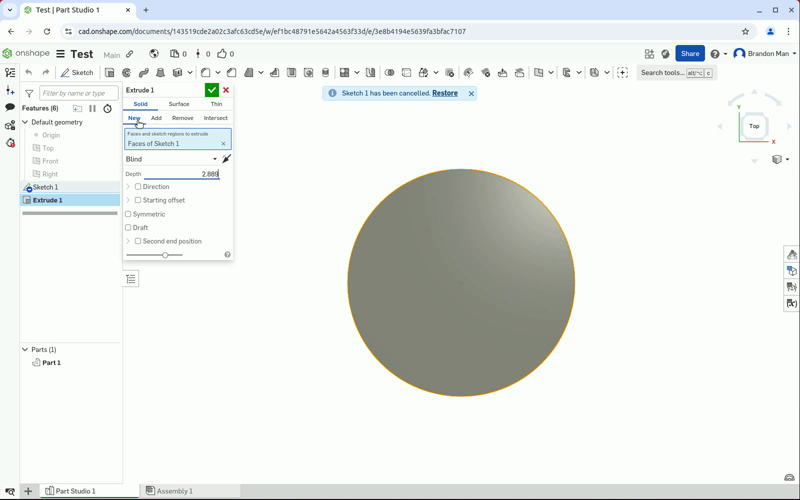
key(enter)
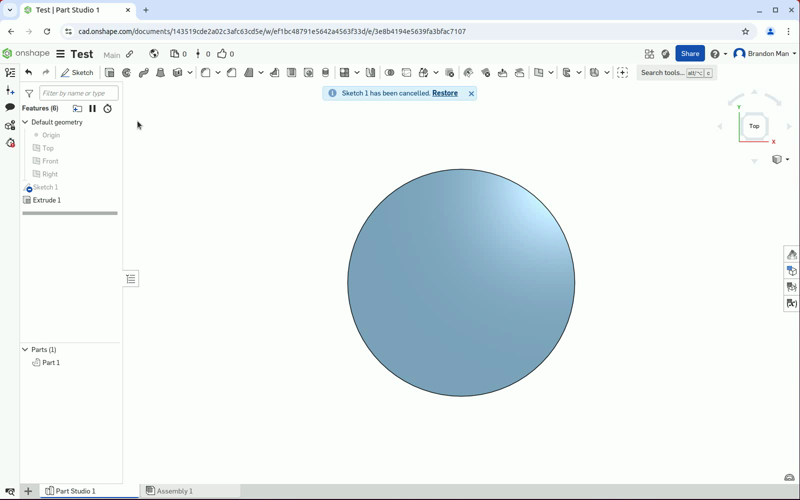
key(shift+h)
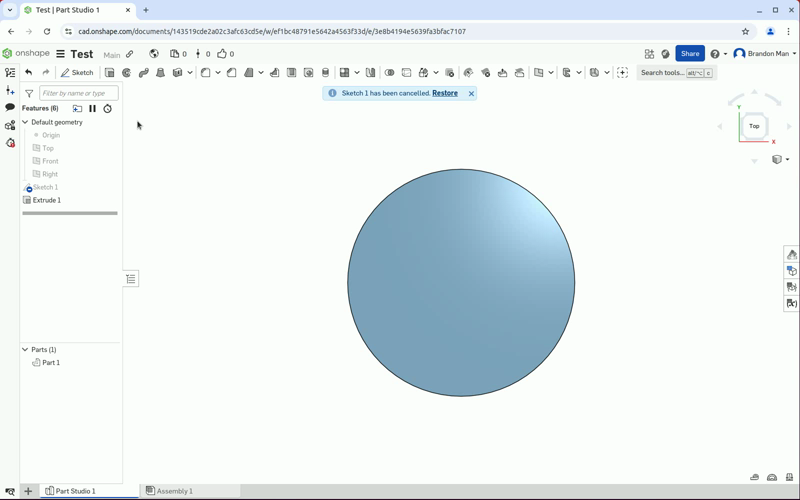
key(shift+h)
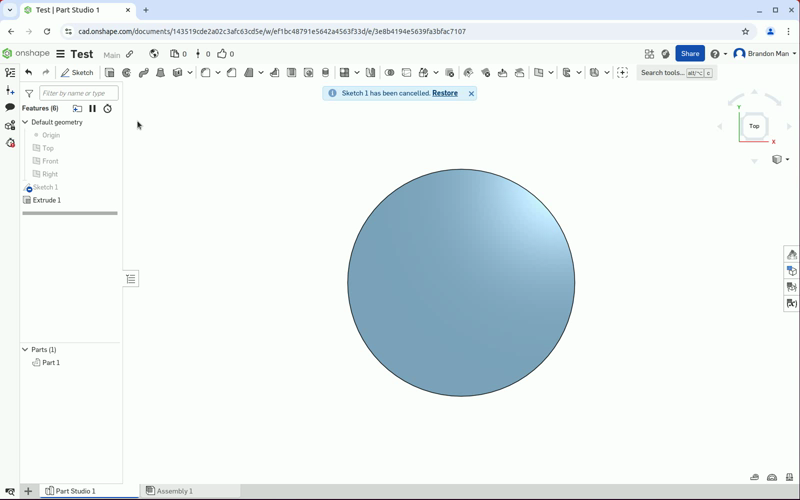
mouse_move(73, 189)
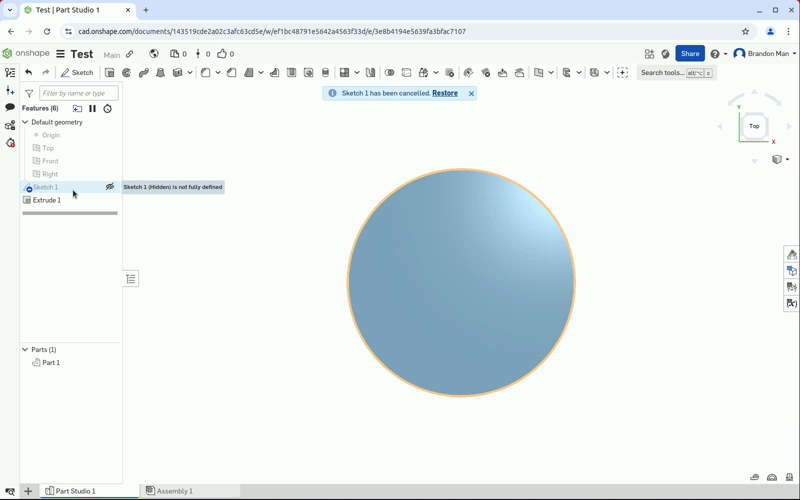
click(73, 189)
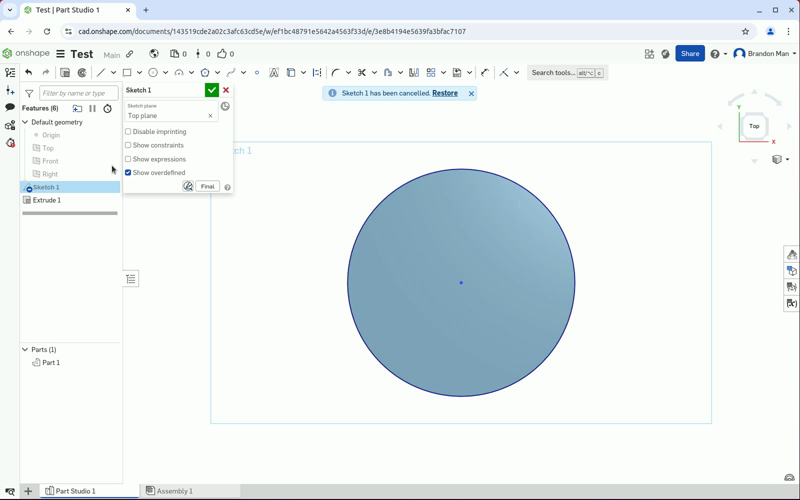
mouse_move(229, 92)
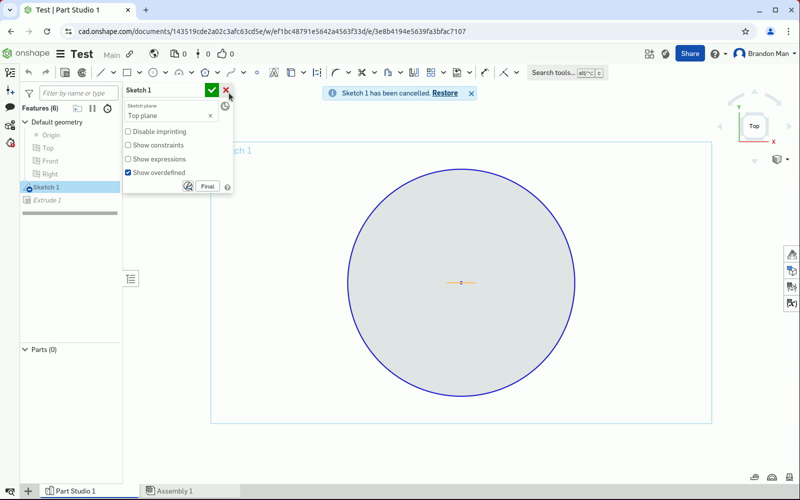
click(229, 92)
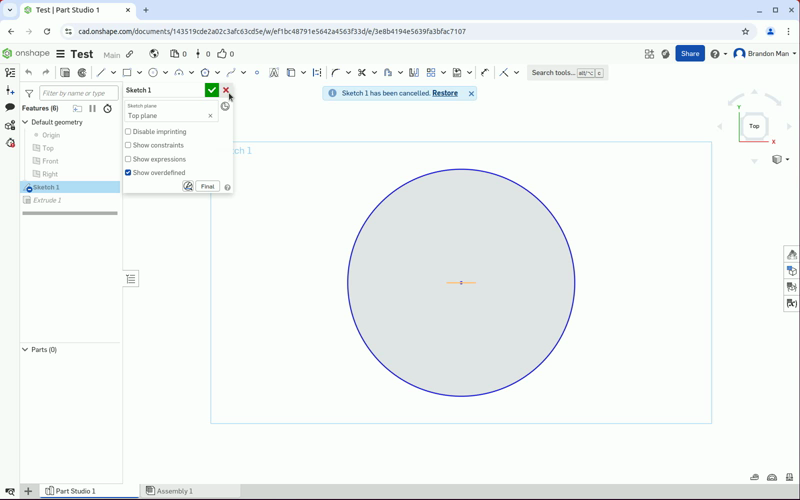
key(shift+s)
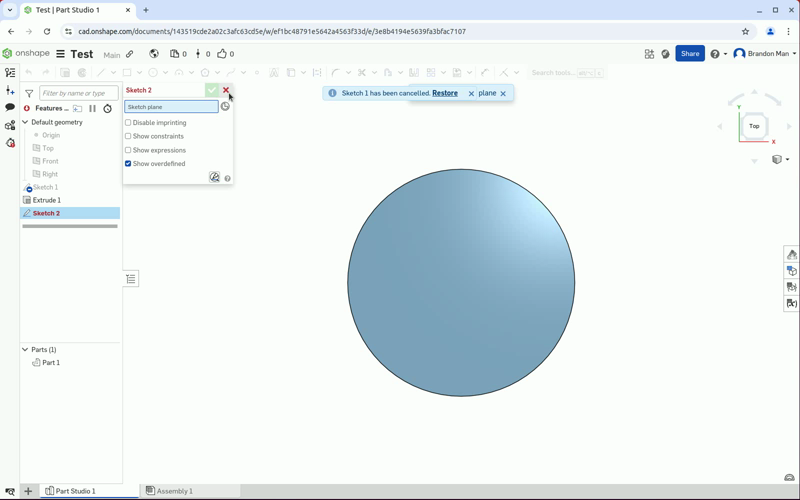
mouse_move(73, 150)
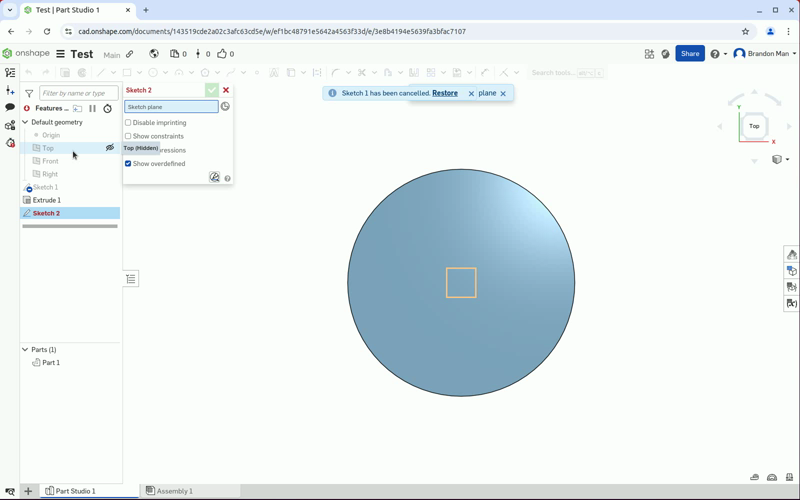
click(73, 150)
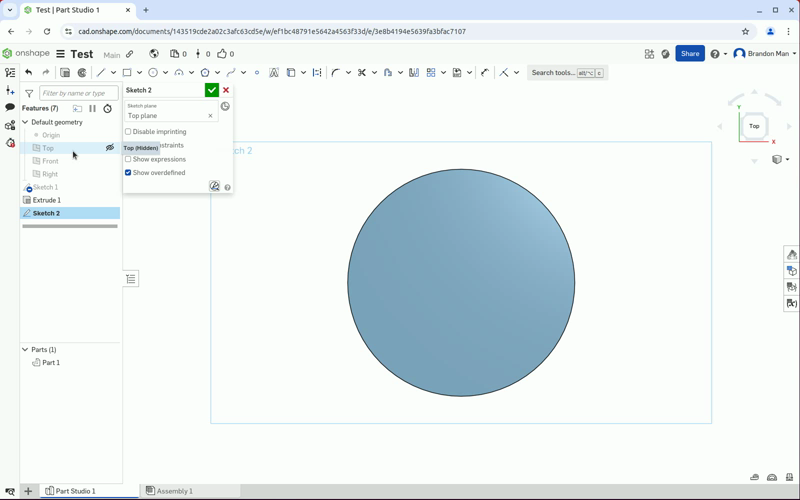
mouse_move(73, 352)
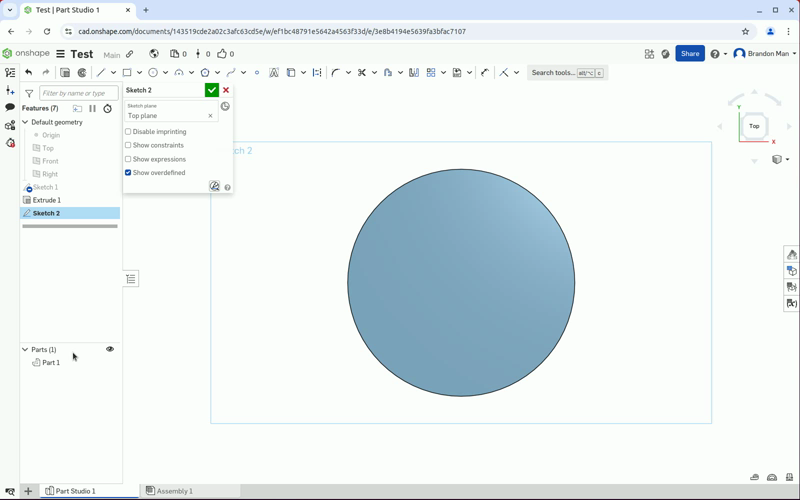
key(y)
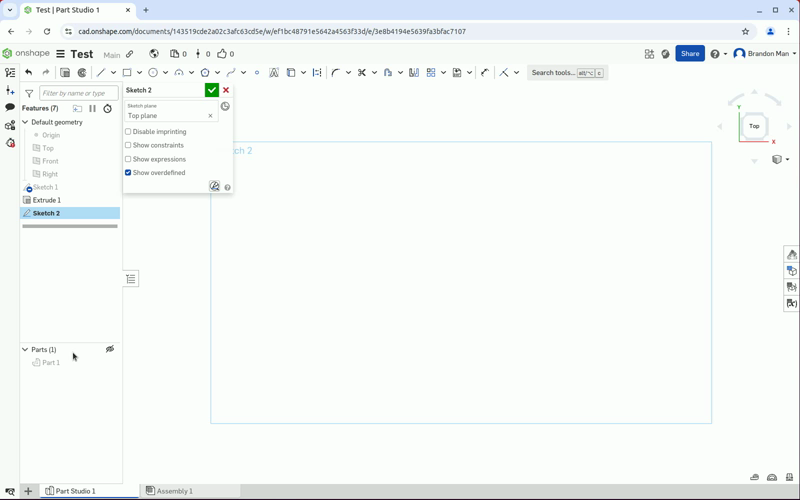
key(c)
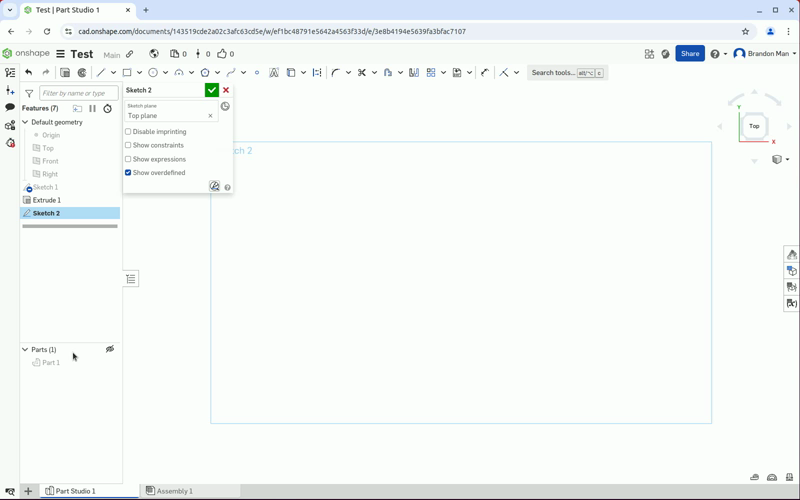
key_down(shift)
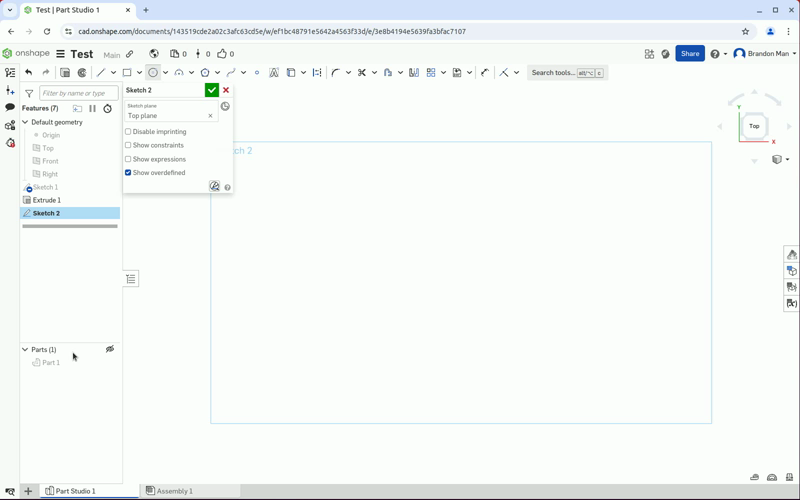
mouse_move(461, 282)
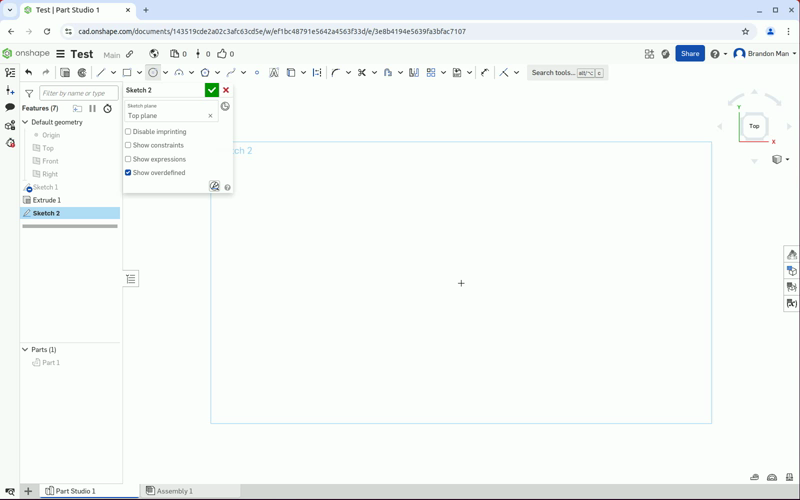
click(461, 282)
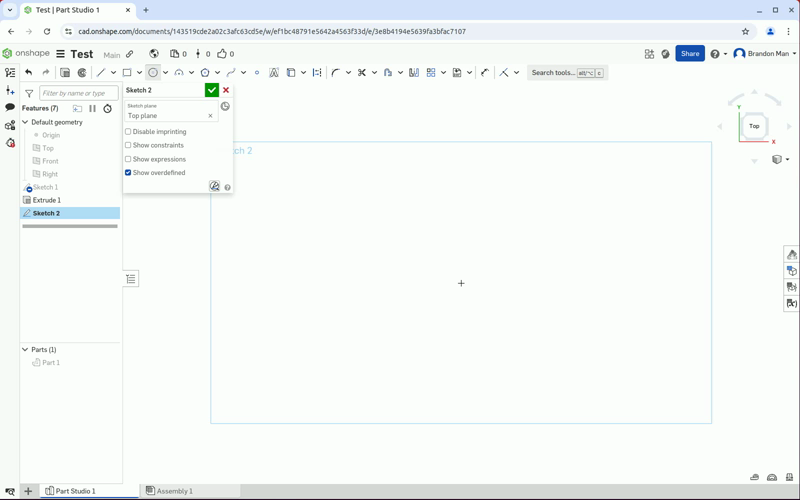
key_up(shift)
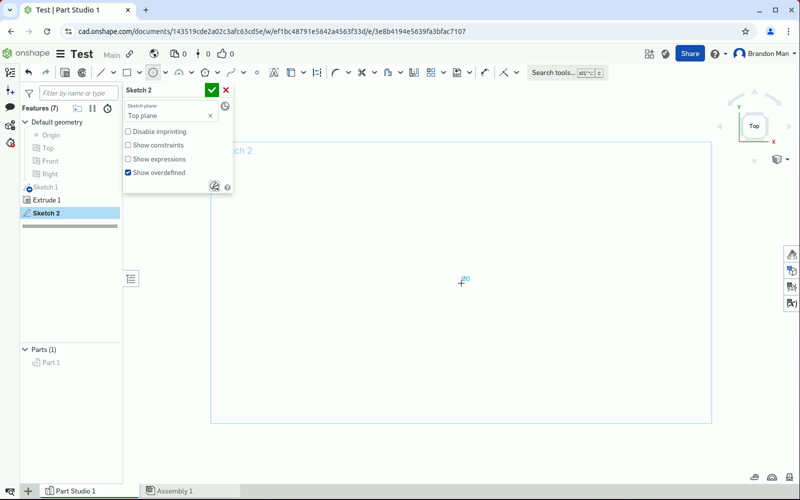
mouse_move(504, 282)
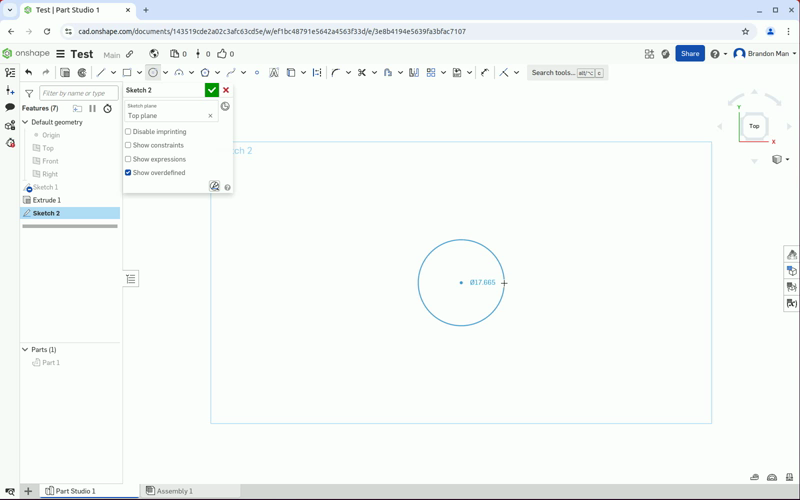
click(504, 282)
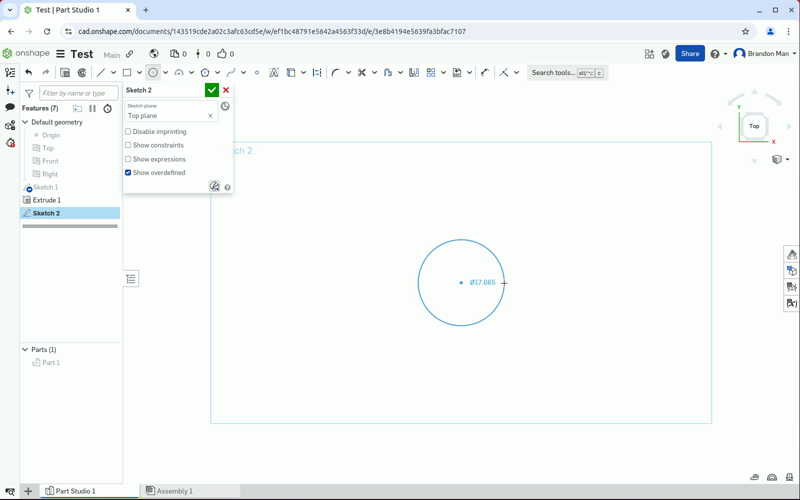
key(esc)
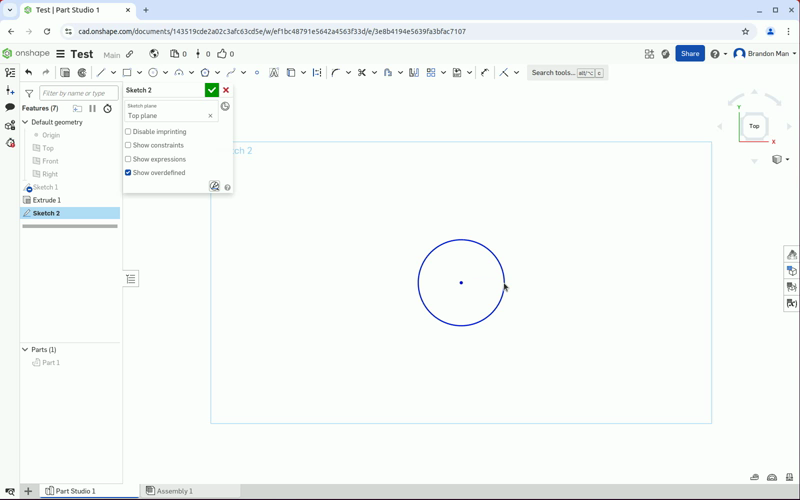
mouse_move(478, 305)
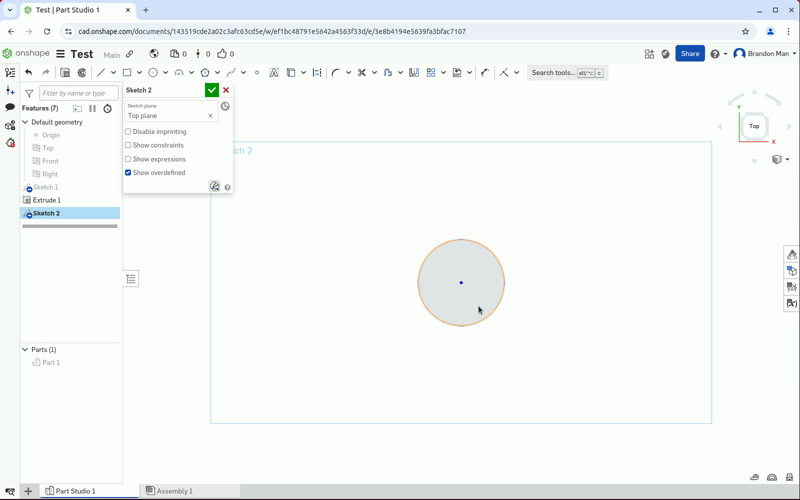
click(478, 305)
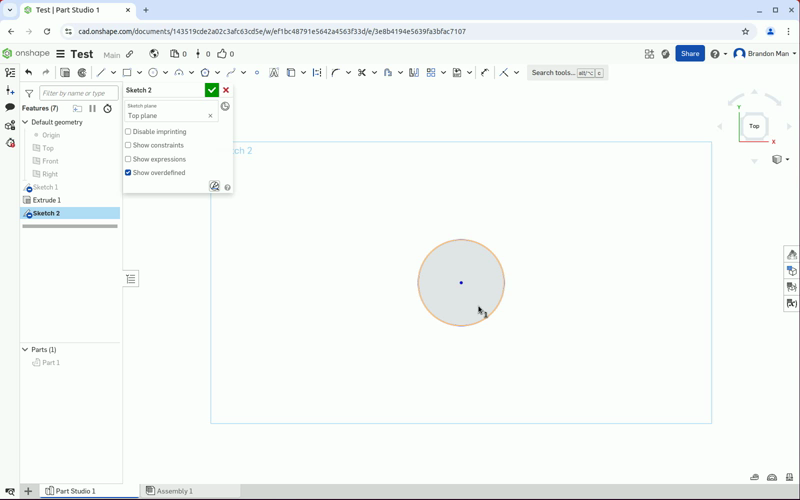
mouse_move(73, 352)
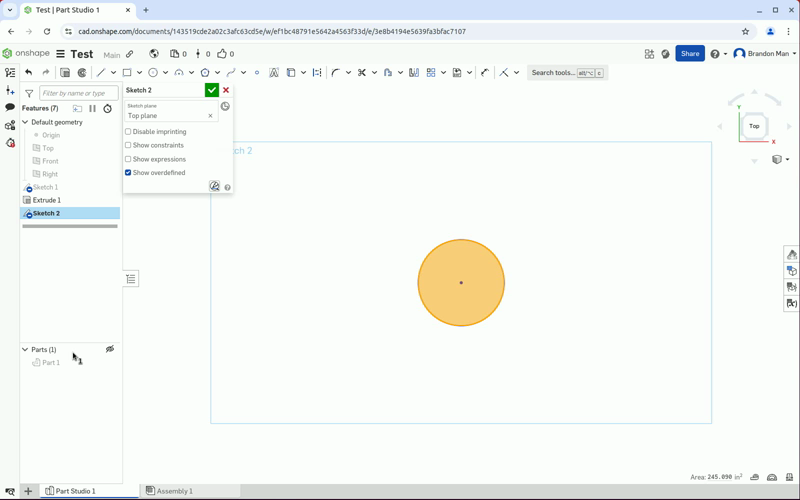
key(shift+y)
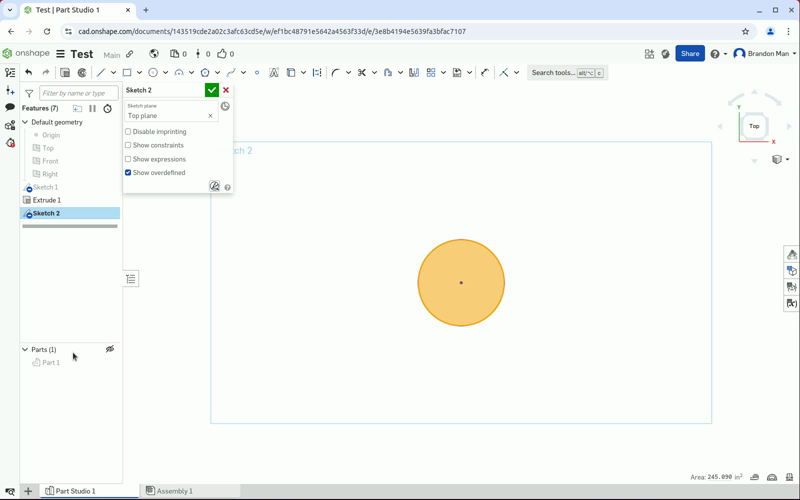
key(shift+e)
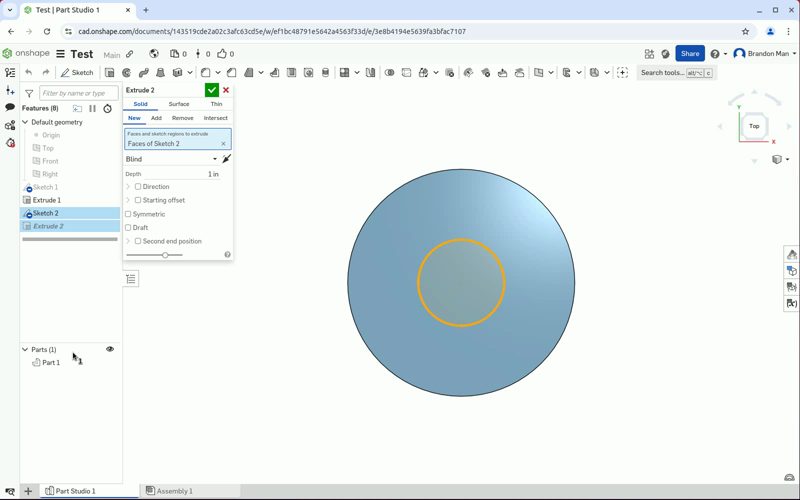
mouse_move(143, 106)
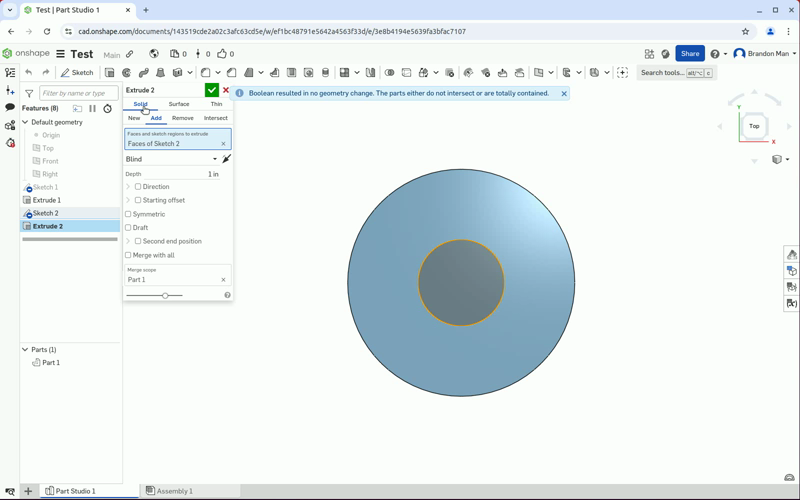
click(143, 106)
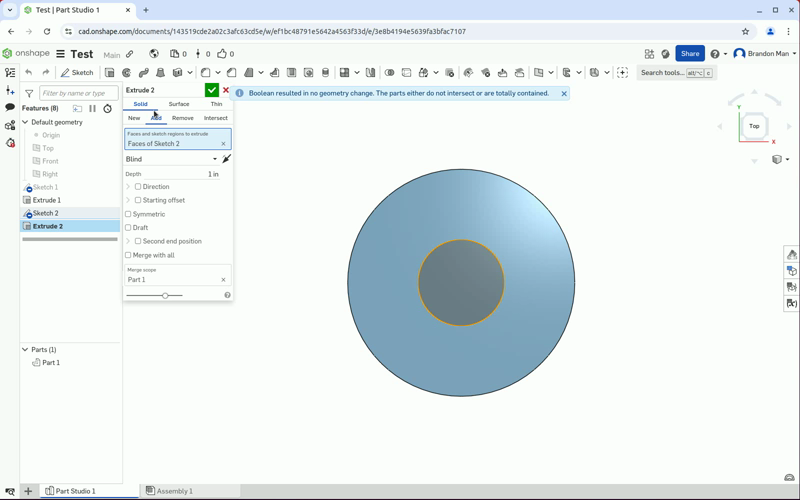
mouse_move(186, 120)
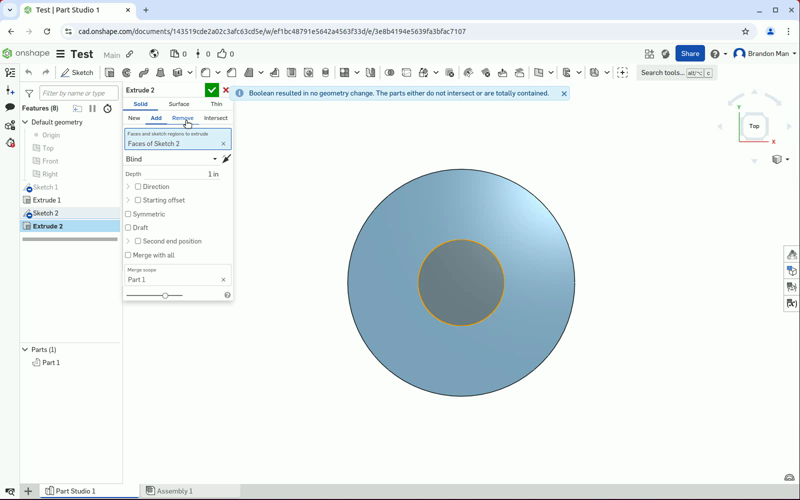
click(186, 120)
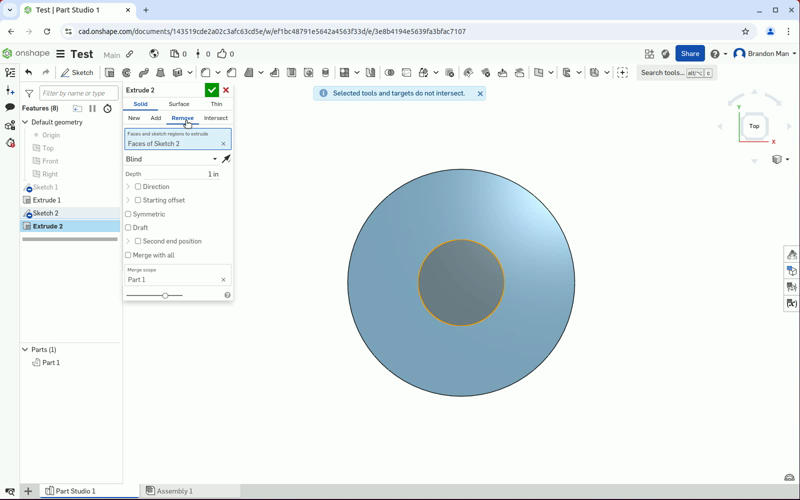
key(tab, 4)
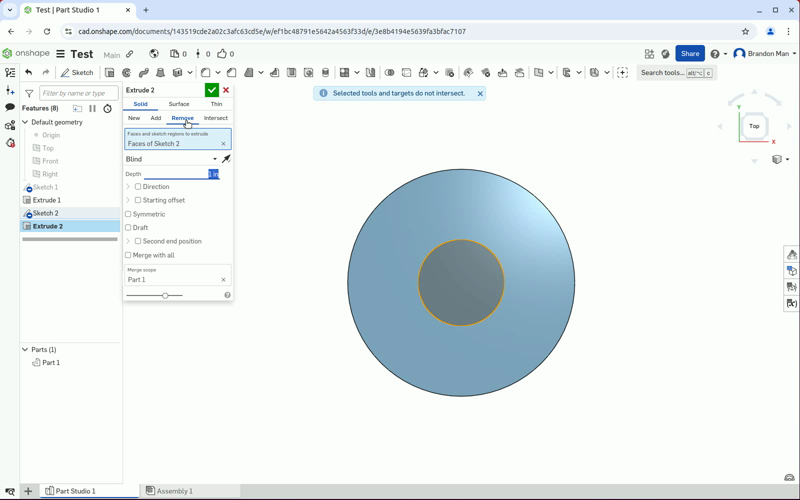
text(-30.57)
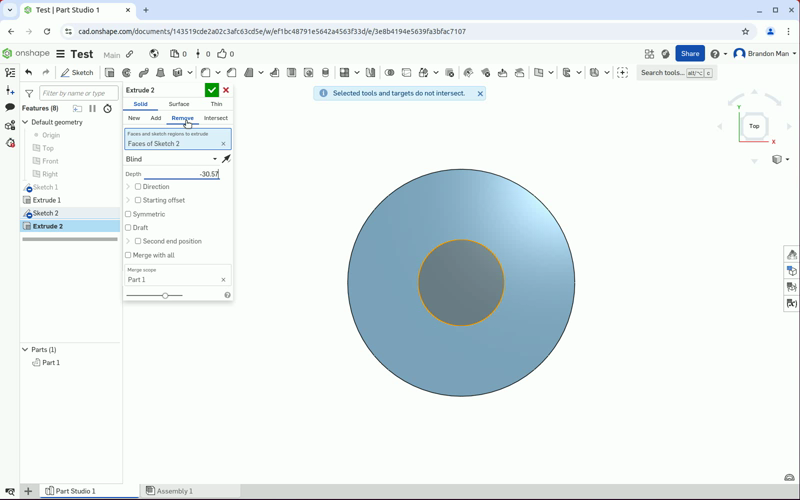
key(tab, 6)
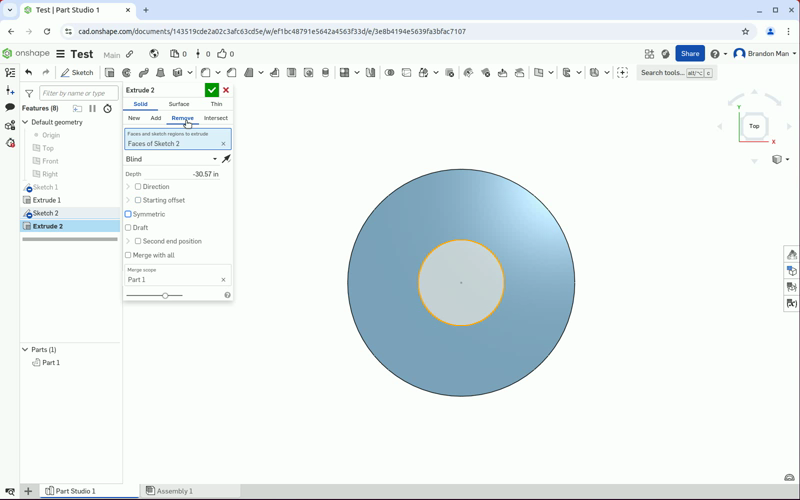
key(space)
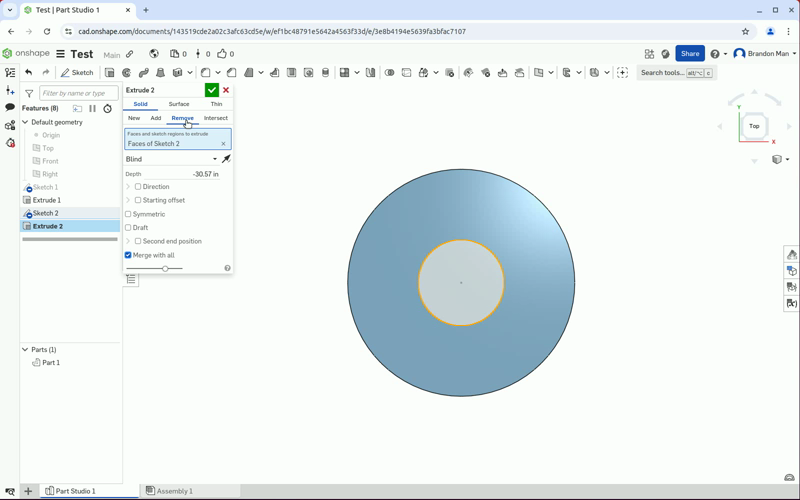
key(enter)
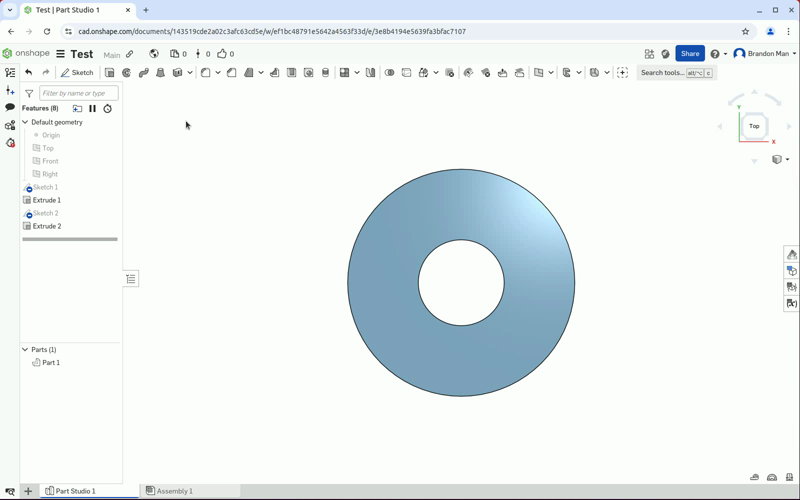
key(shift+h)
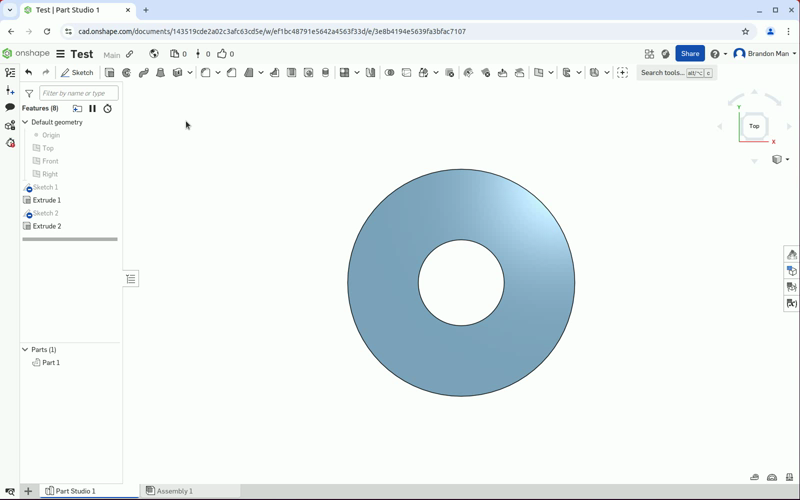
key(shift+h)
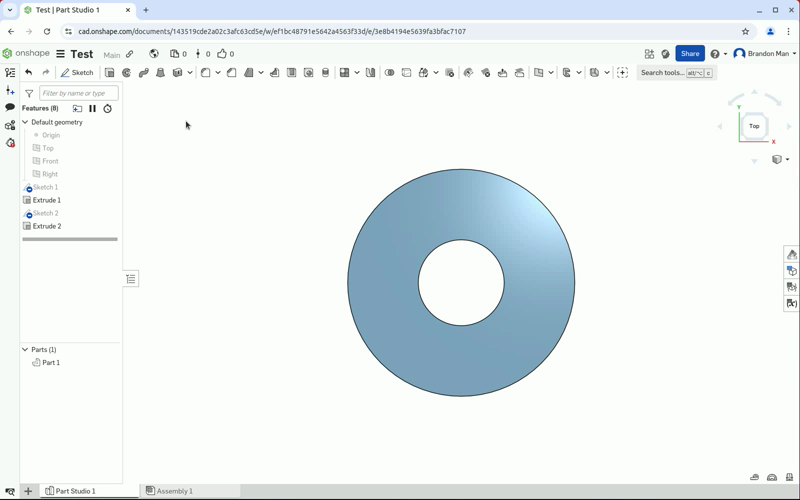
mouse_move(73, 189)
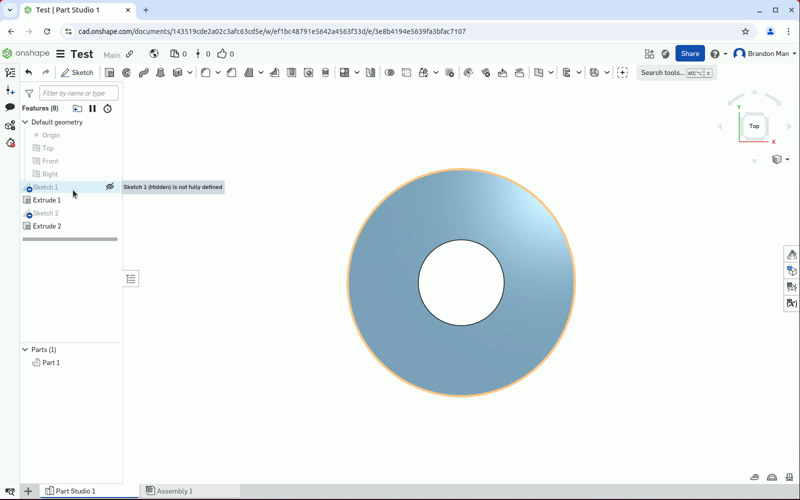
click(73, 189)
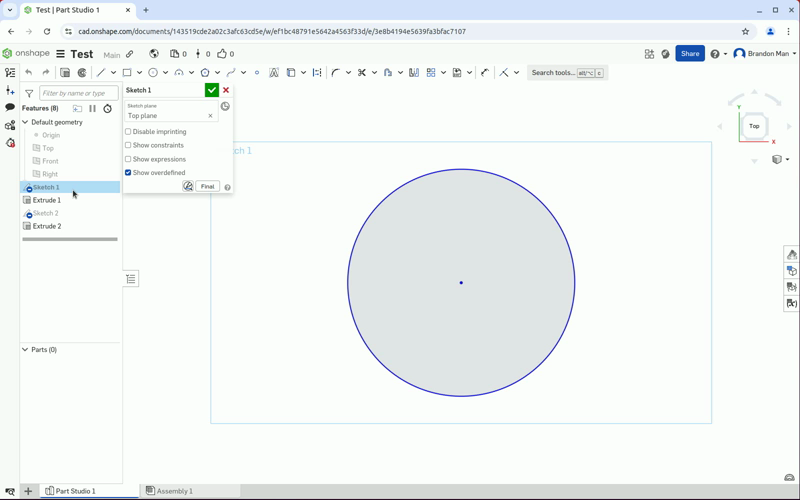
mouse_move(229, 92)
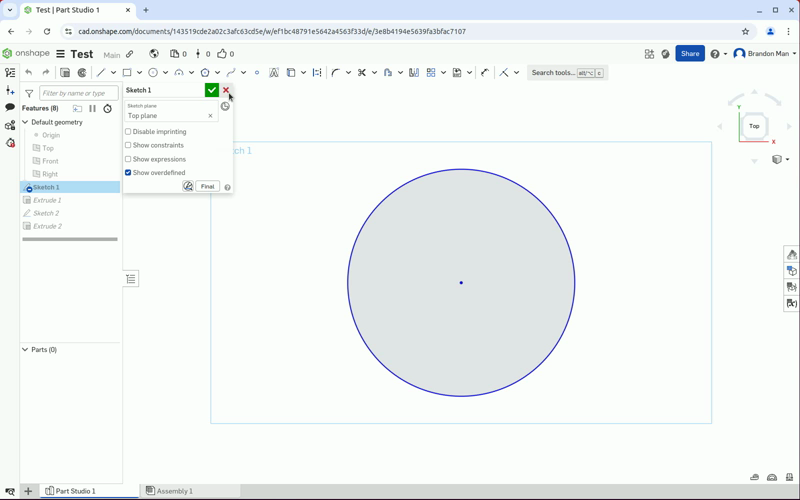
click(229, 92)
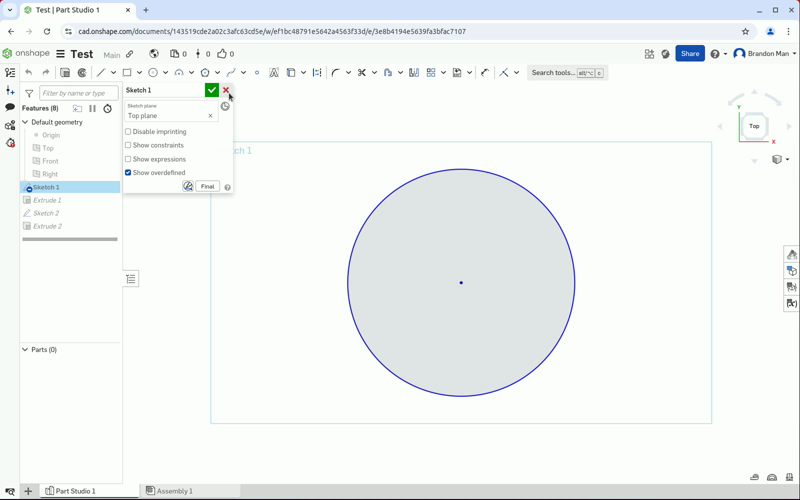
key(shift+s)
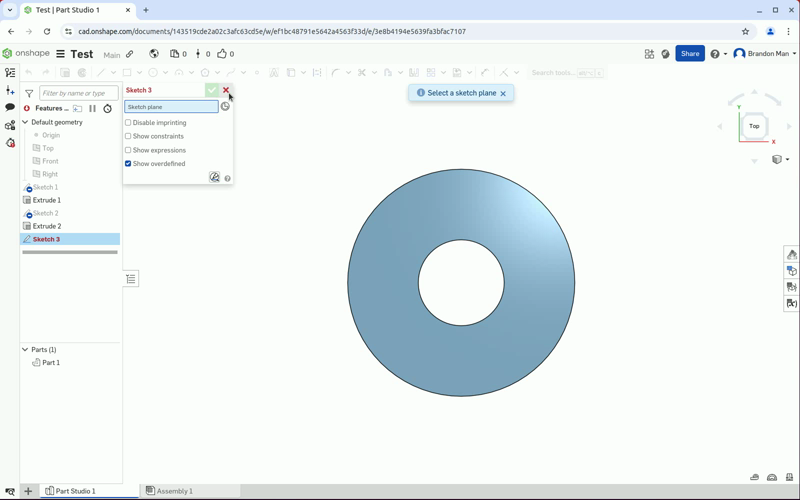
mouse_move(73, 150)
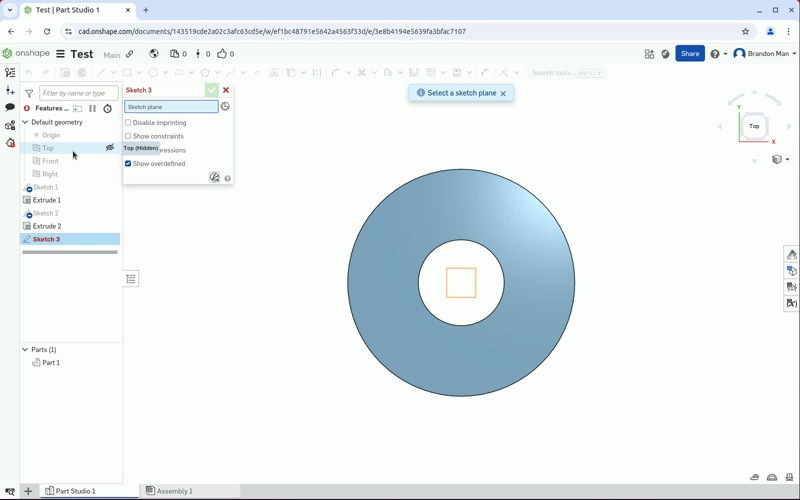
click(73, 150)
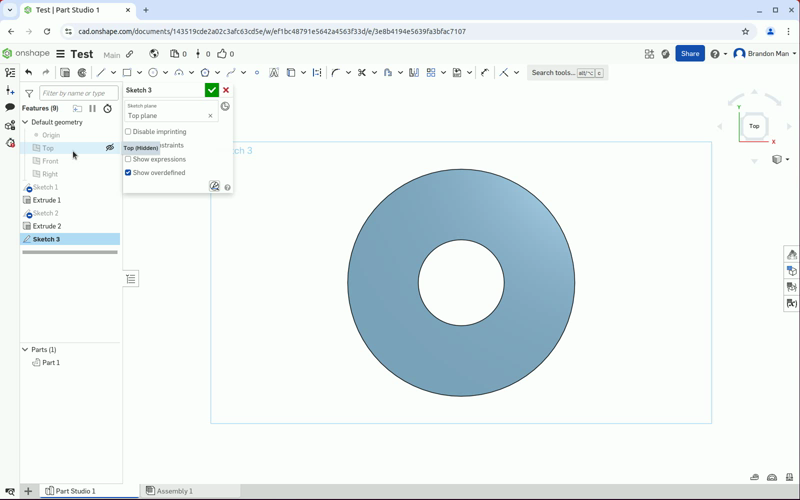
mouse_move(73, 352)
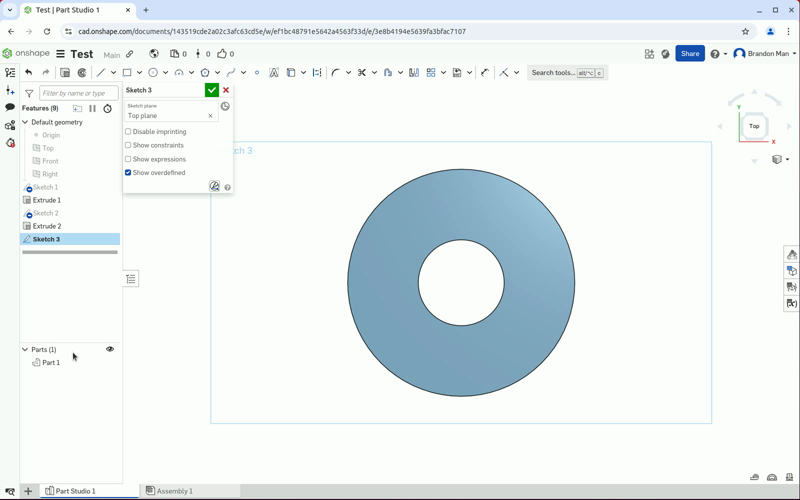
key(y)
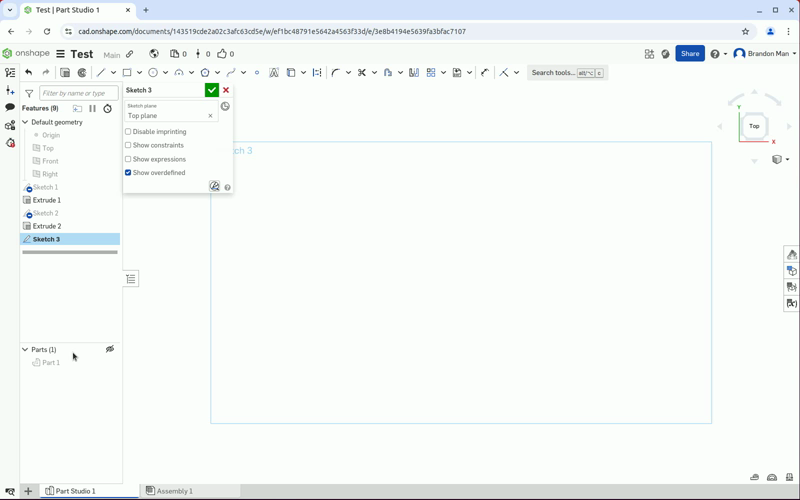
key(l)
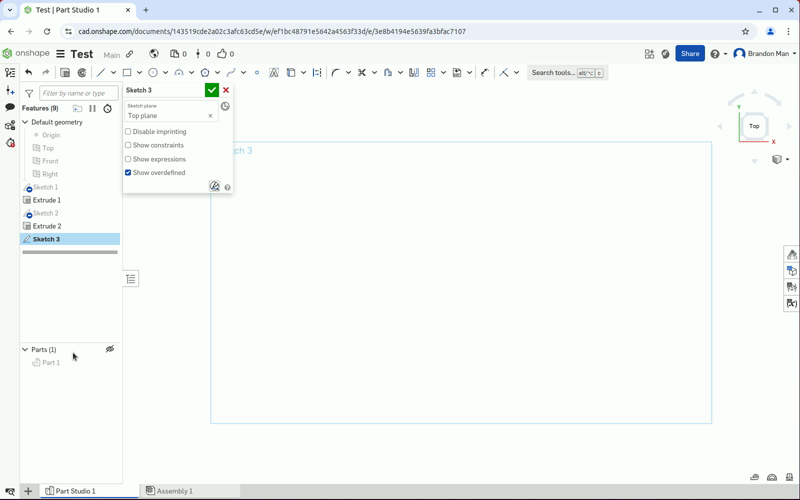
key_down(shift)
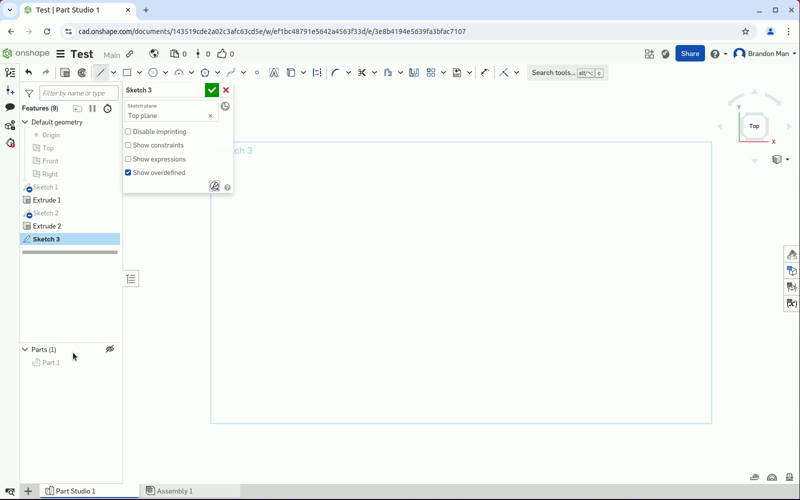
mouse_move(460, 414)
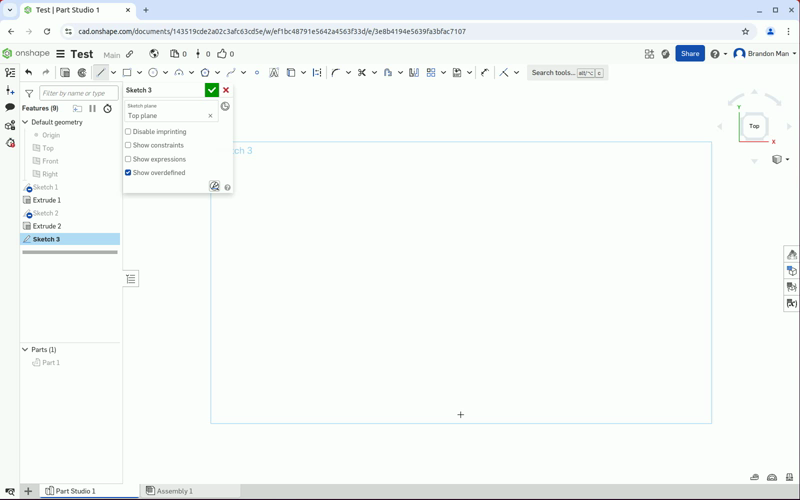
click(460, 414)
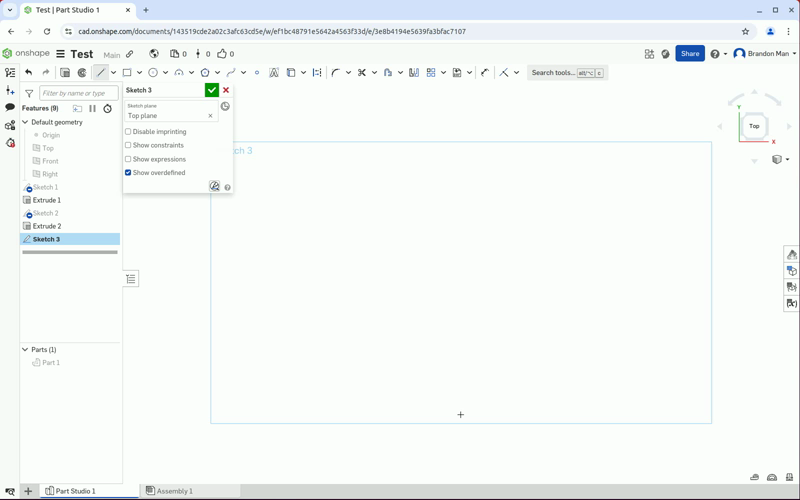
key_up(shift)
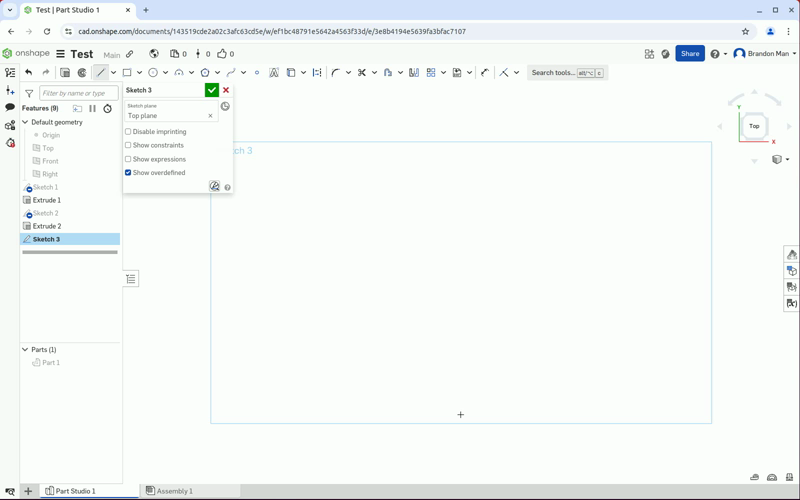
key_down(shift)
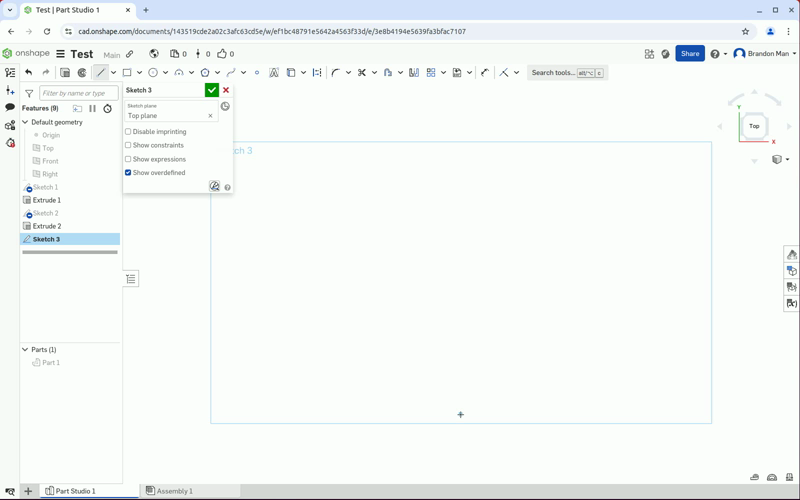
mouse_move(589, 414)
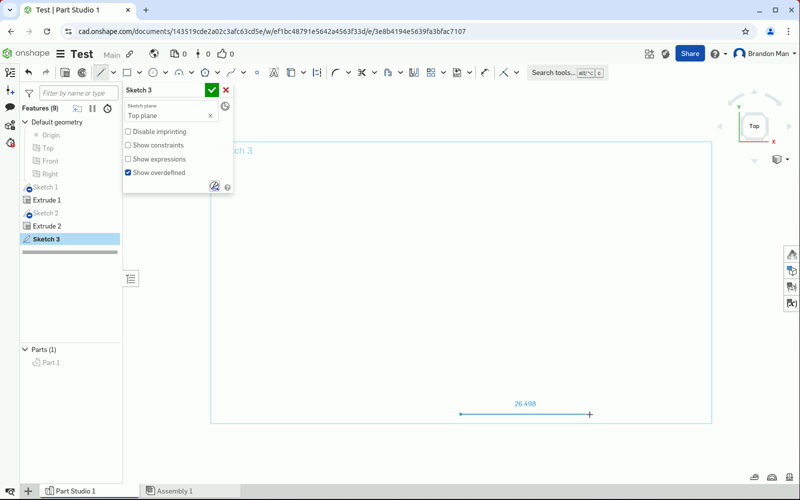
click(589, 414)
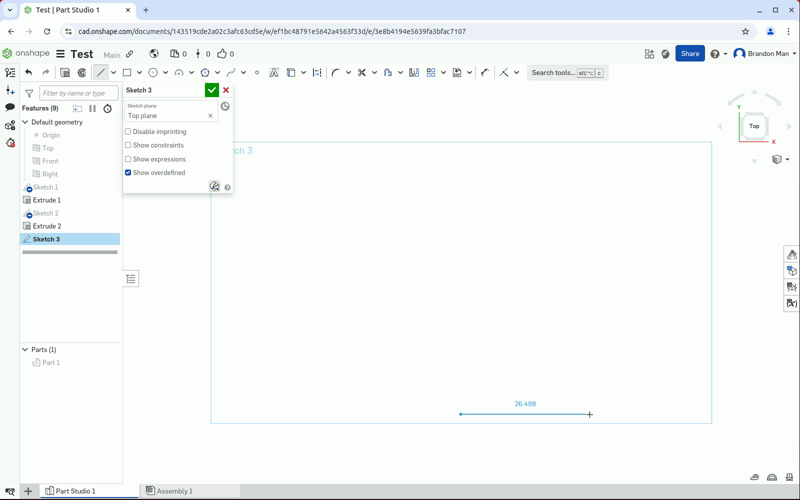
key_up(shift)
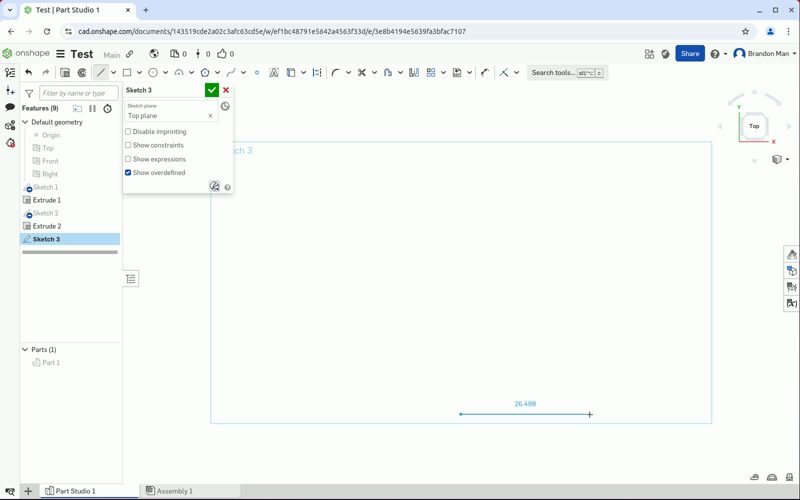
key_down(shift)
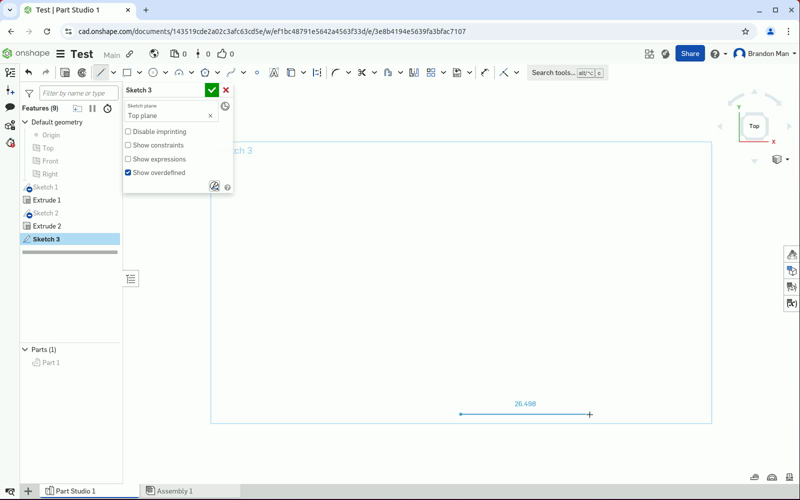
mouse_move(589, 139)
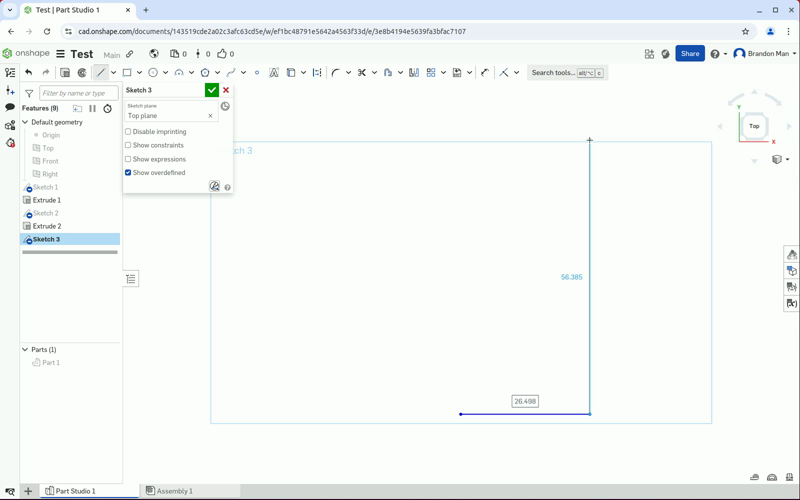
click(589, 139)
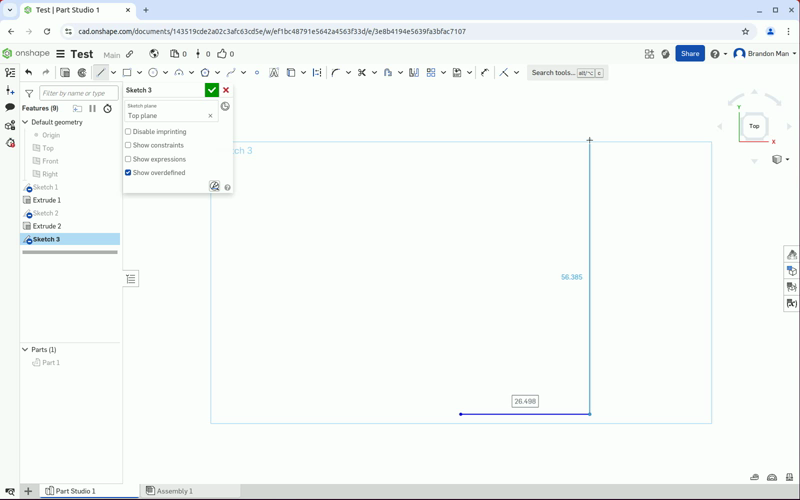
key_up(shift)
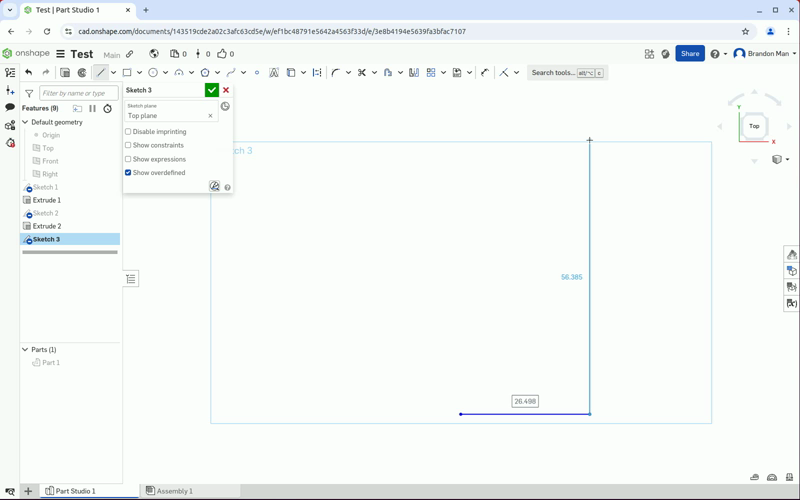
key_down(shift)
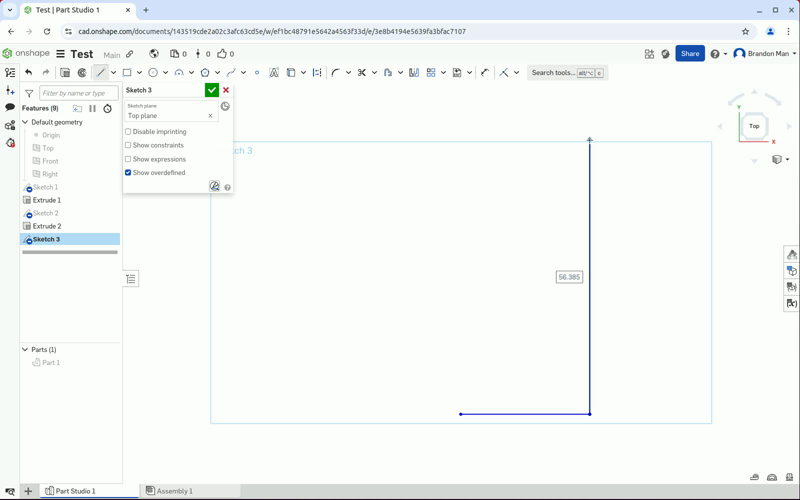
mouse_move(460, 139)
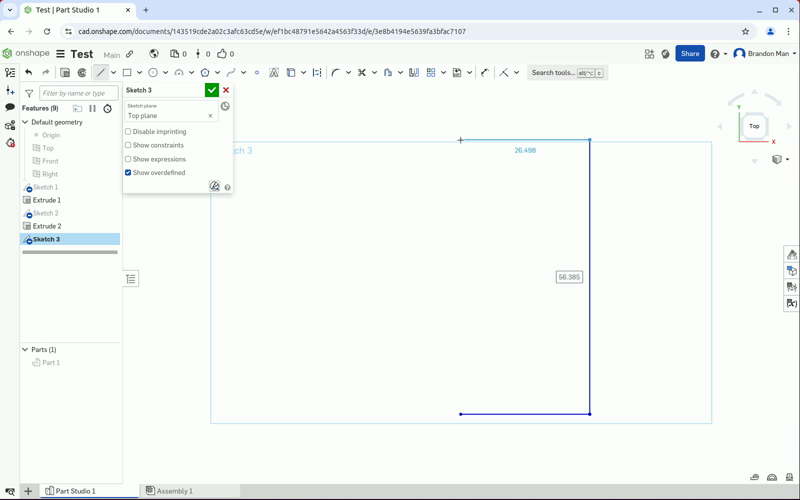
click(460, 139)
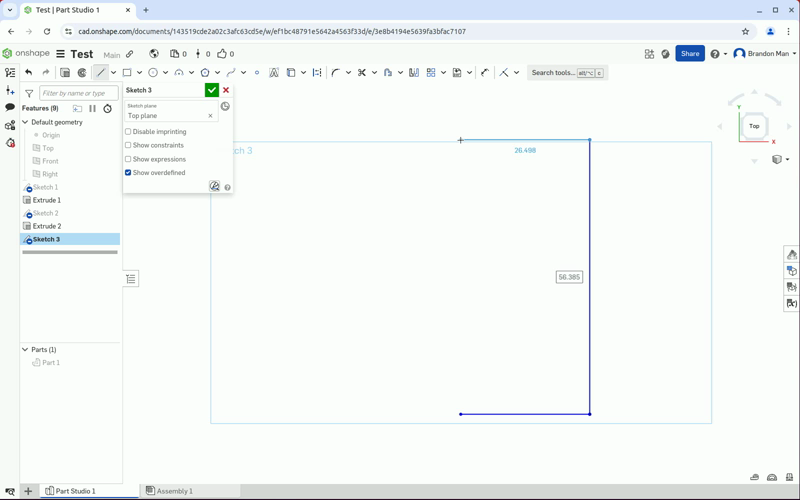
key_up(shift)
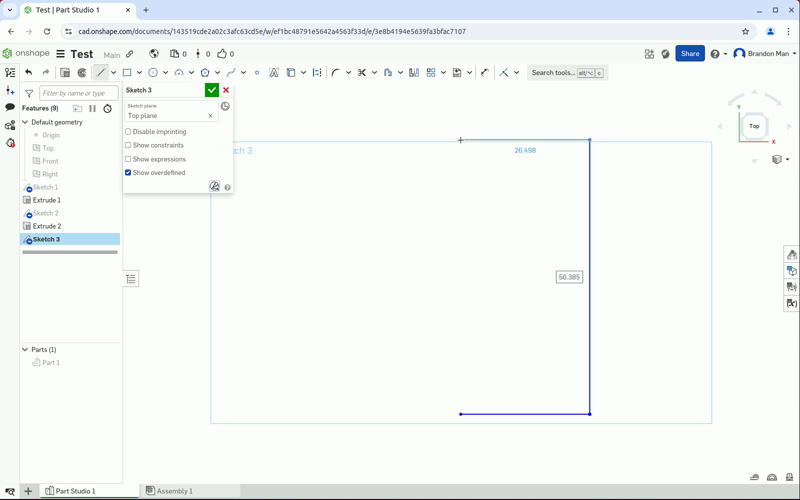
key_down(shift)
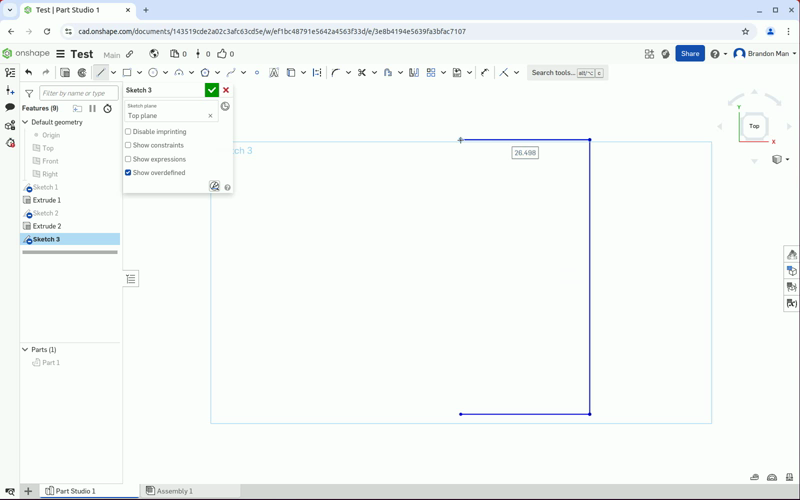
mouse_move(460, 414)
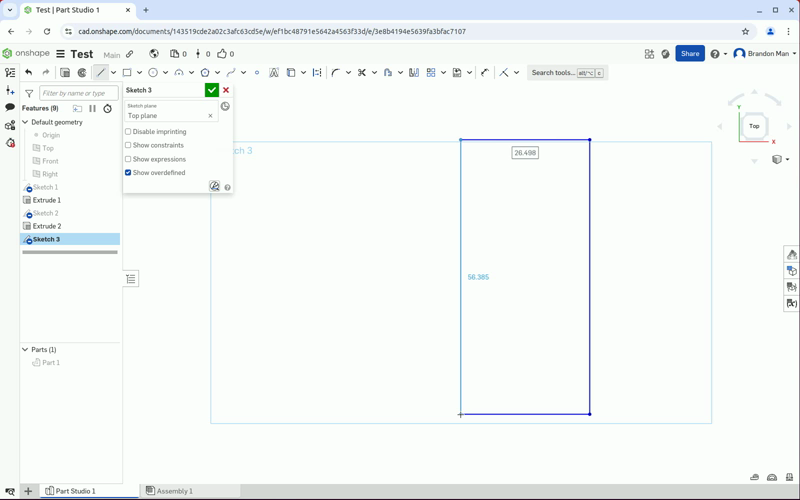
key_up(shift)
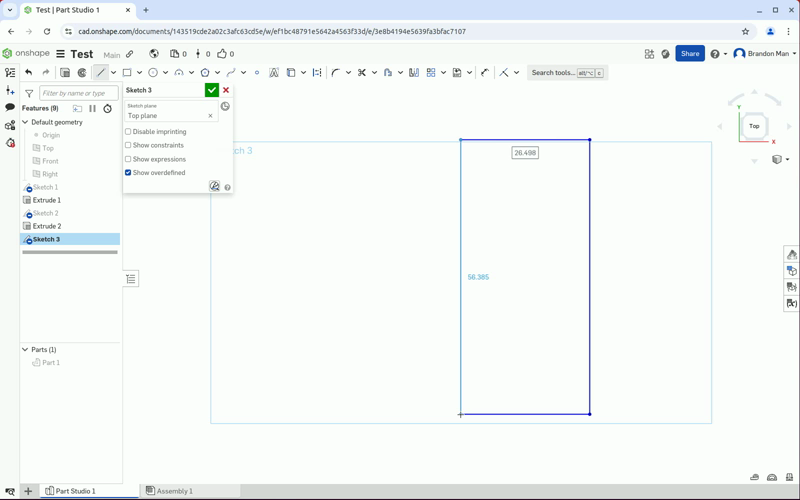
click(460, 414)
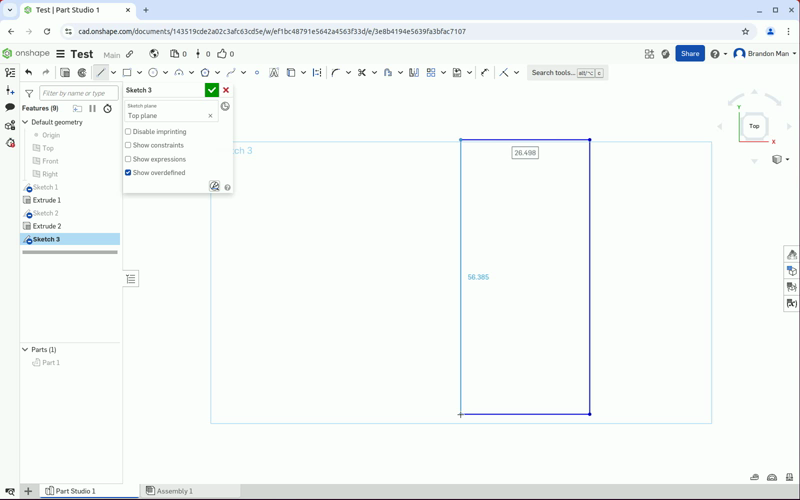
key(esc)
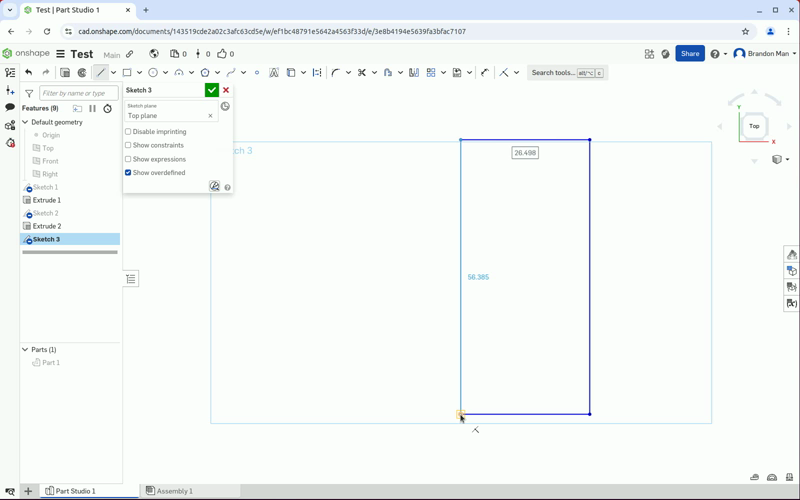
mouse_move(581, 321)
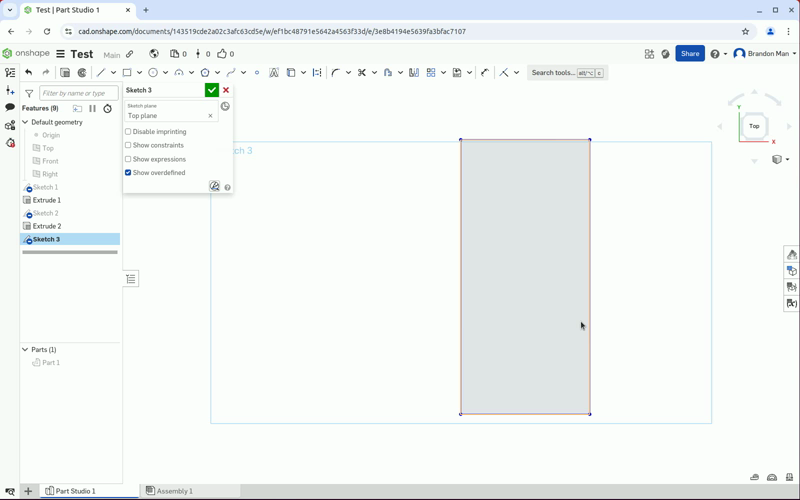
click(581, 321)
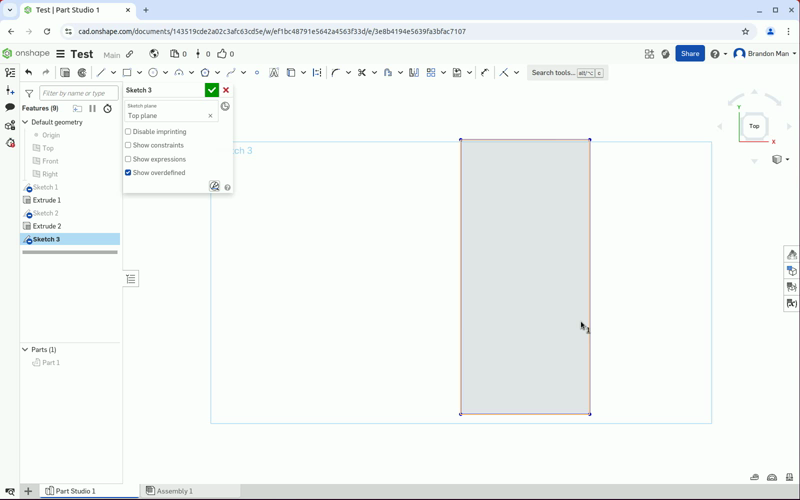
mouse_move(73, 352)
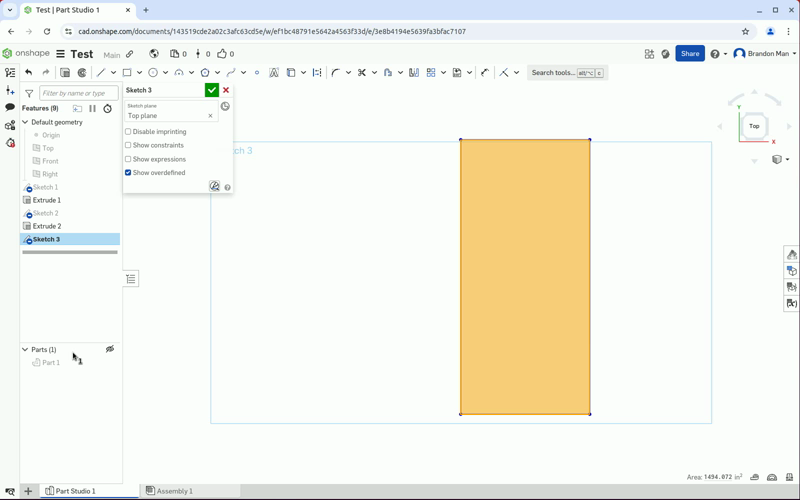
key(shift+y)
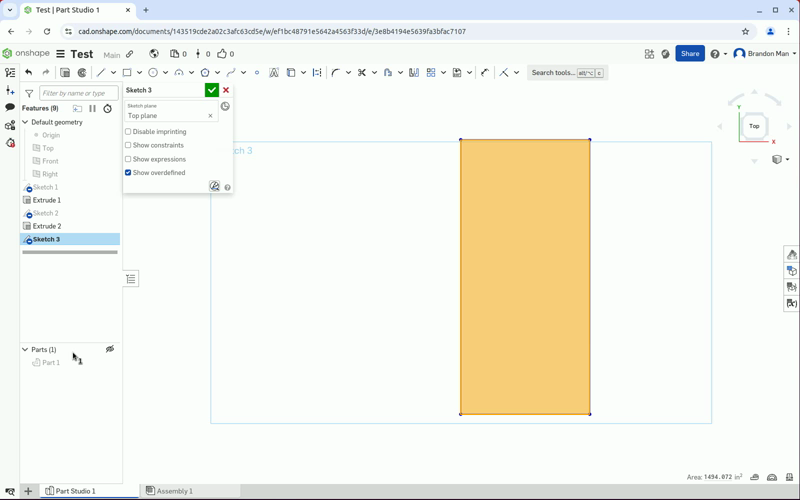
key(shift+e)
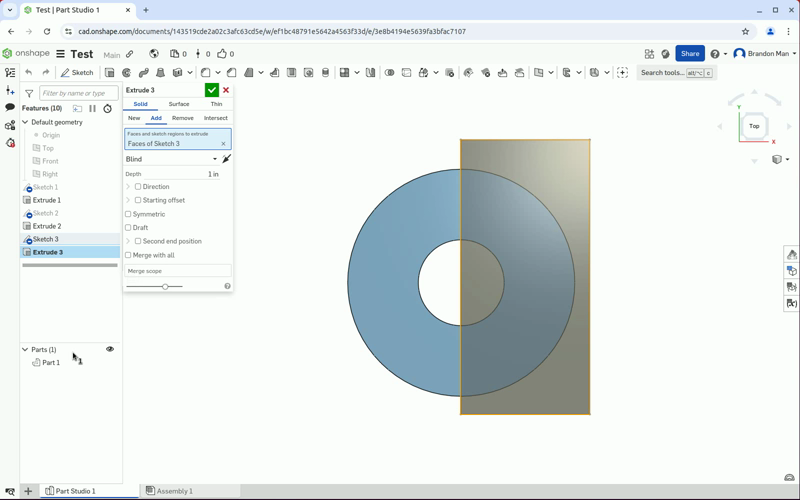
mouse_move(143, 106)
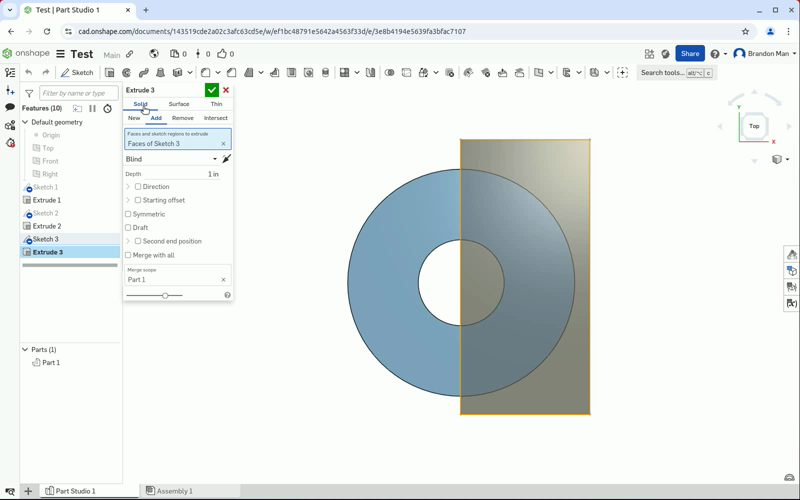
click(143, 106)
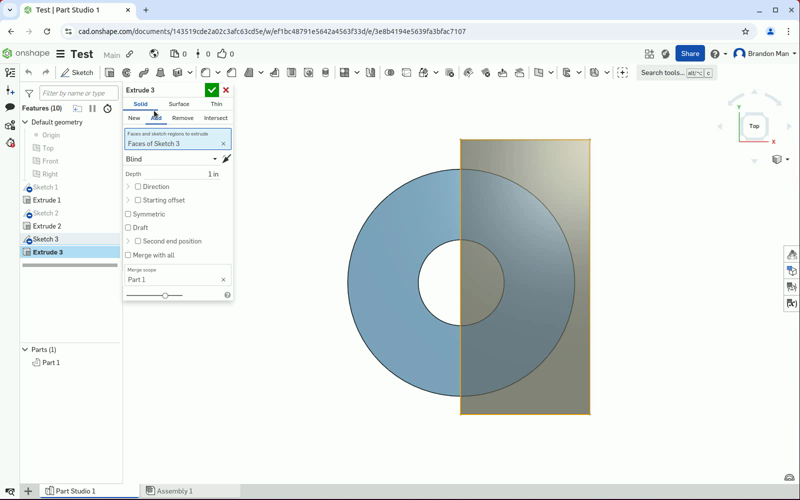
mouse_move(186, 120)
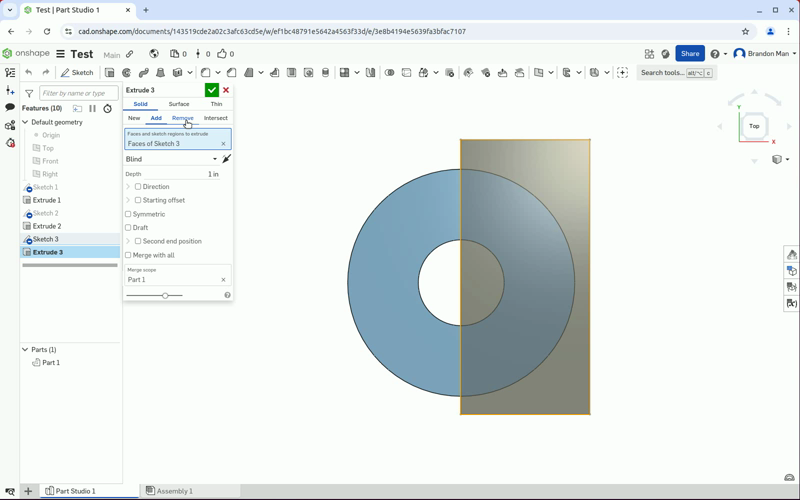
click(186, 120)
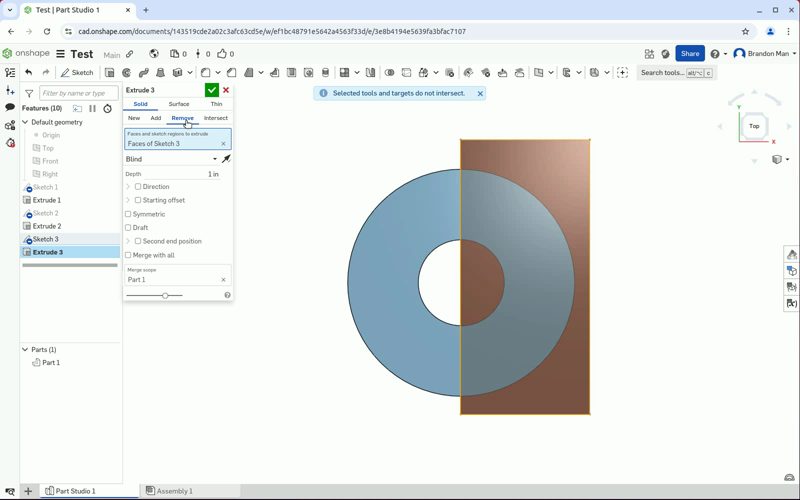
key(tab, 4)
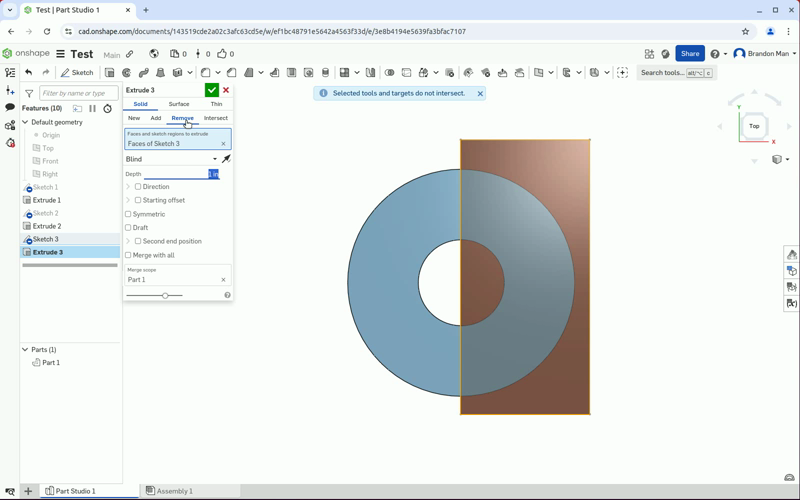
text(-30.57)
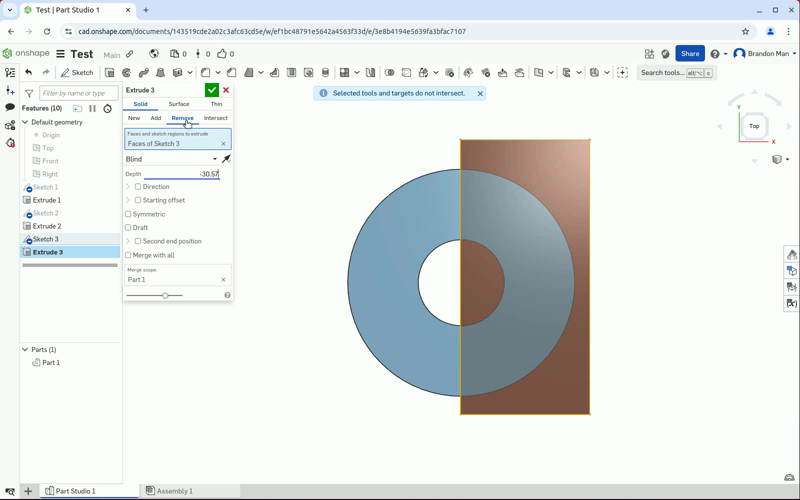
key(tab, 6)
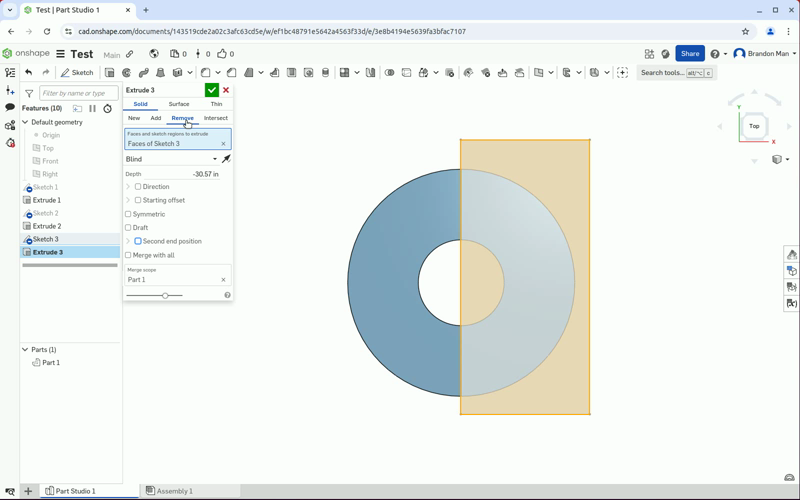
key(space)
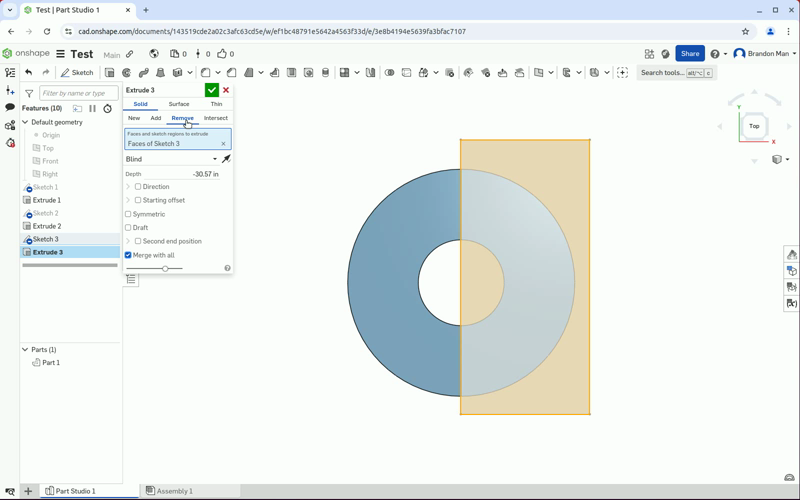
key(enter)
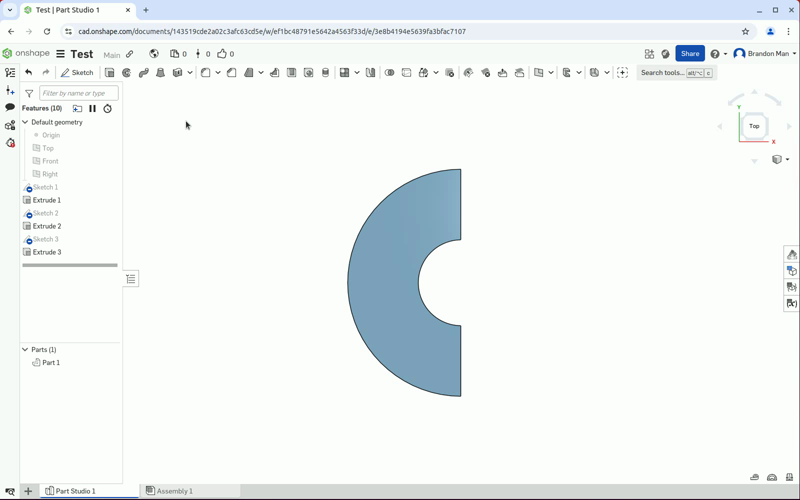
key(shift+h)
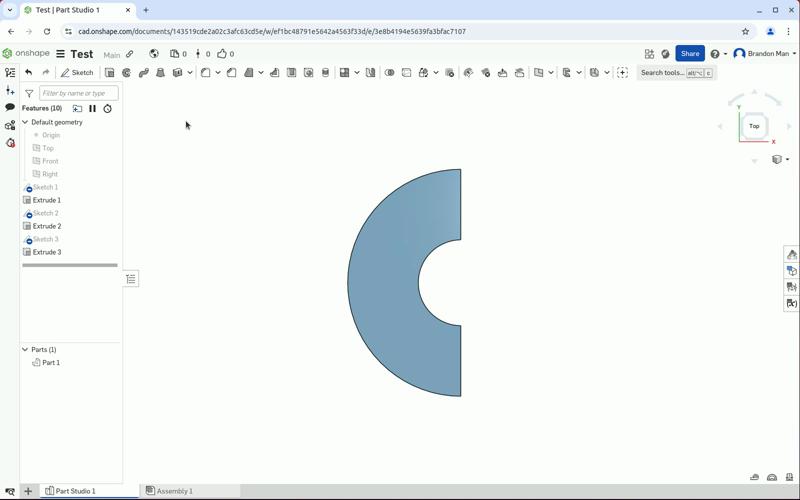
key(shift+h)
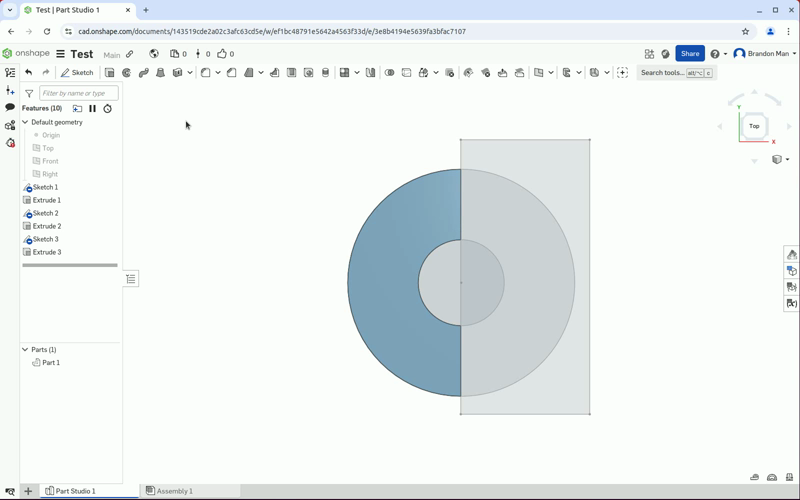
key(shift+7)
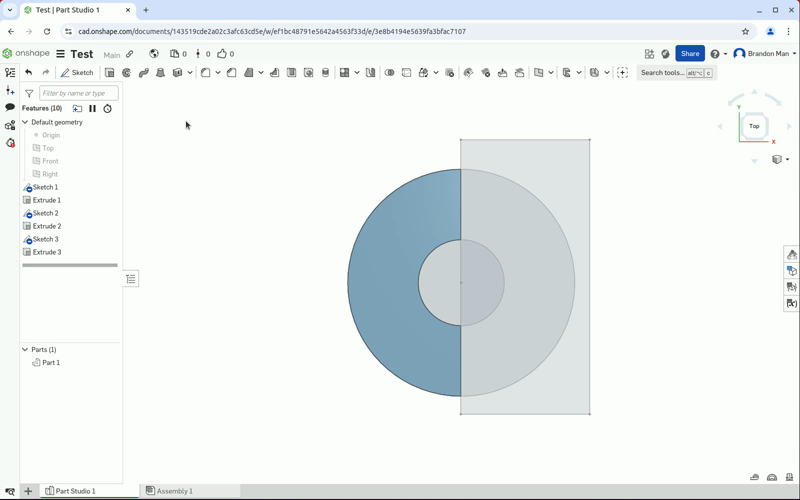
key(up, 3)
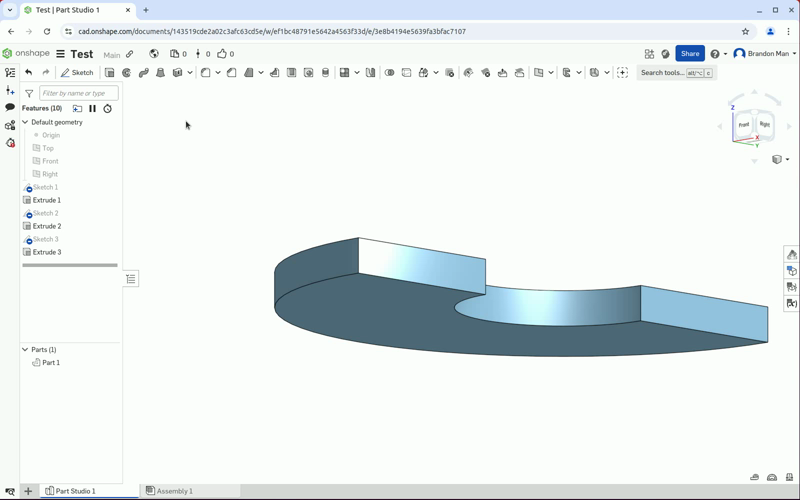
key(left, 3)
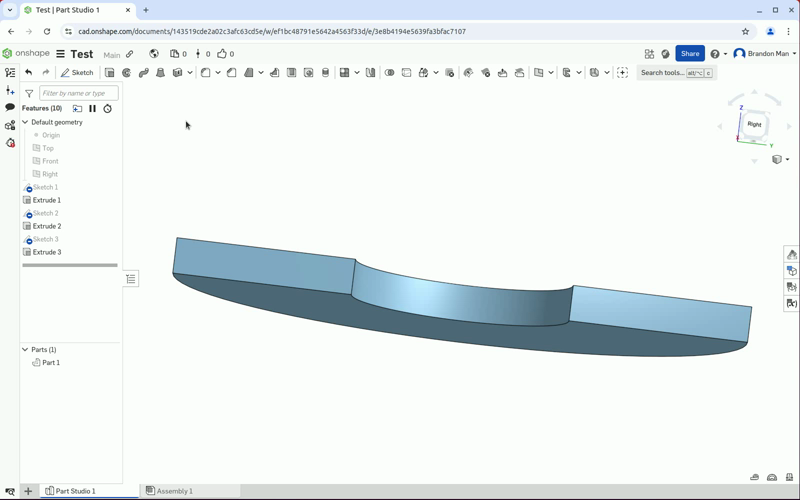
key(right, 3)
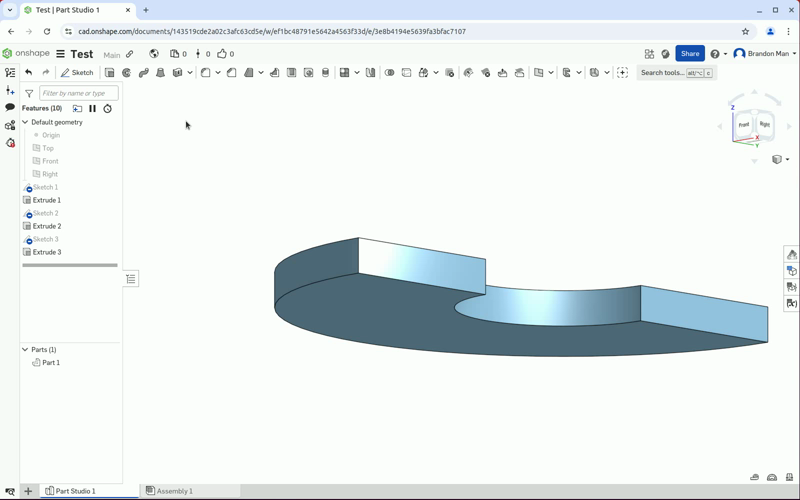
key(down, 3)
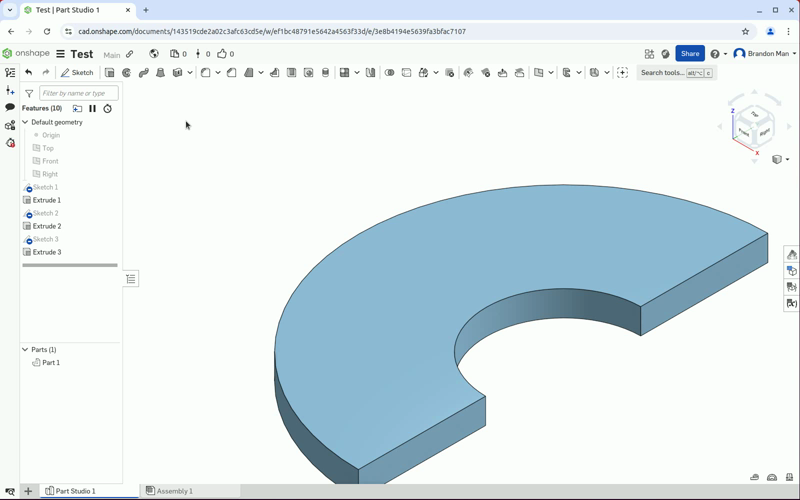
mouse_move(73, 189)
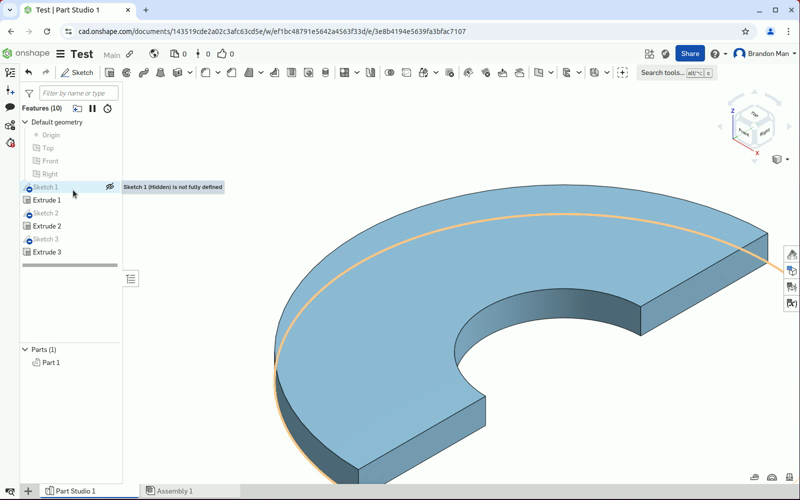
click(73, 189)